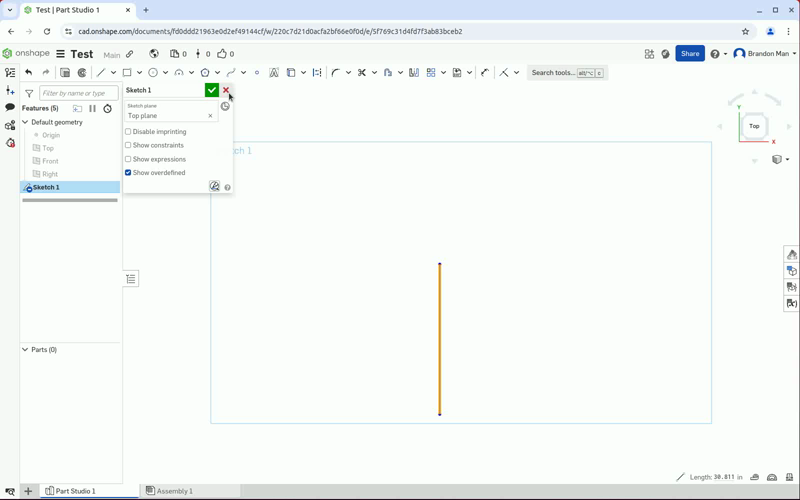
key(shift+h)
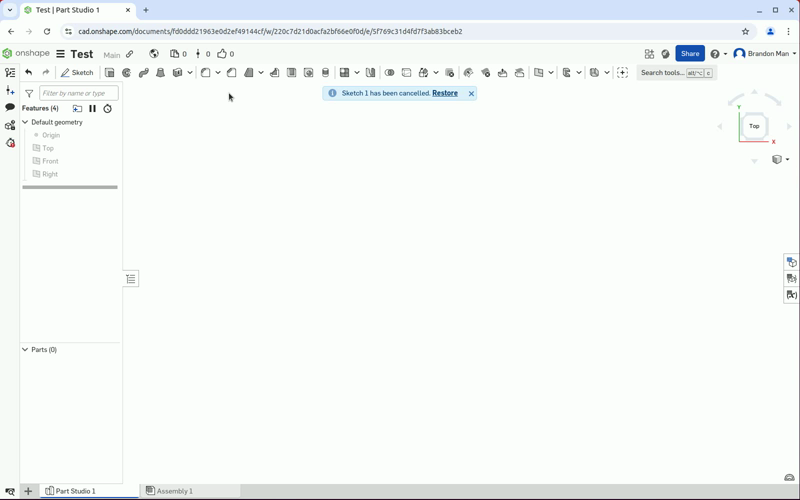
mouse_move(73, 352)
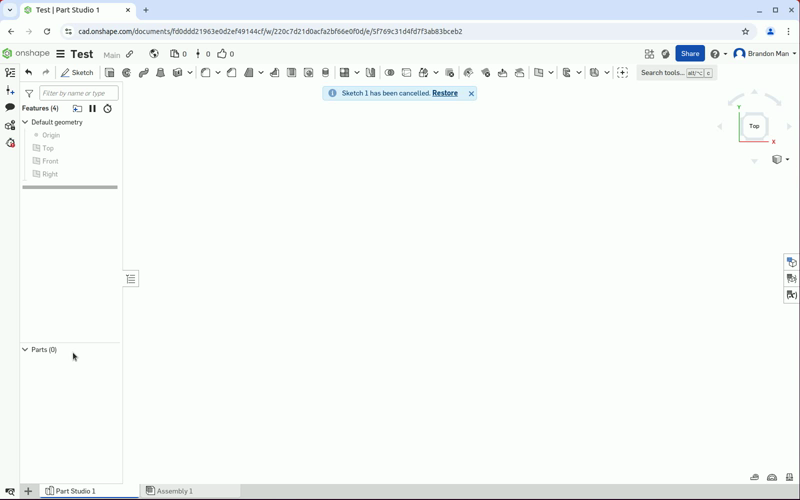
key(y)
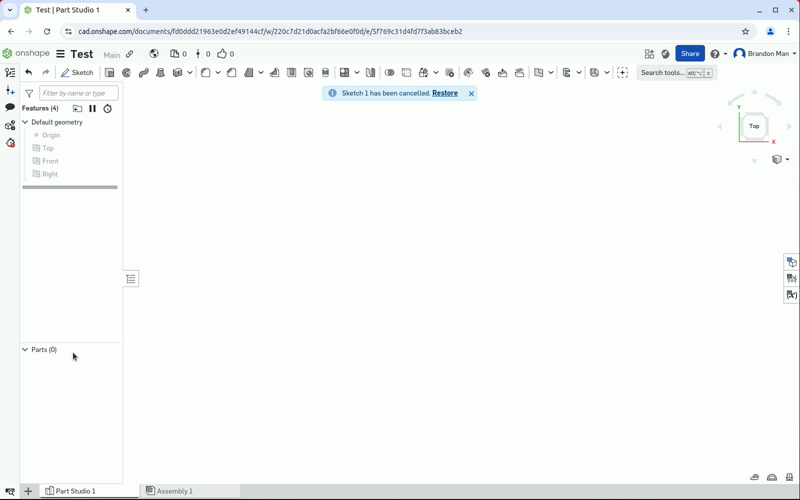
key(shift+p)
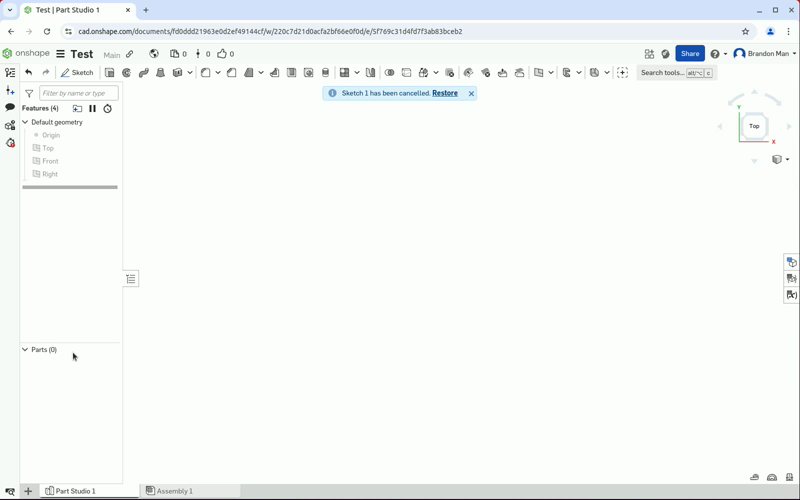
key(space)
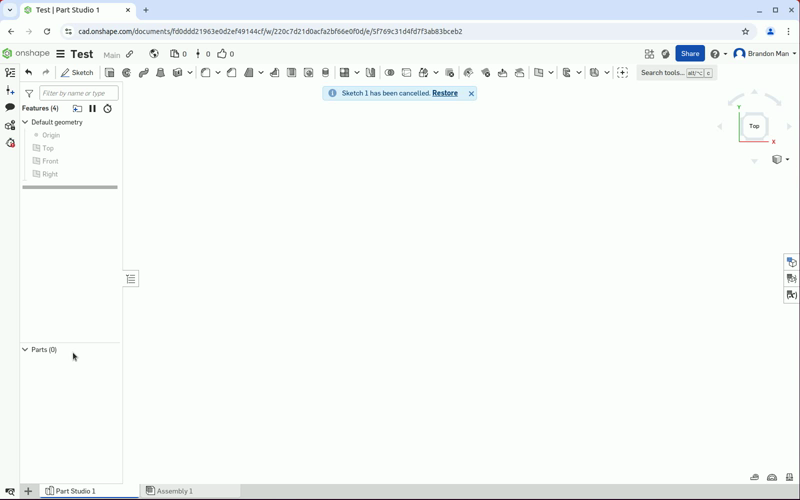
key_down(shift)
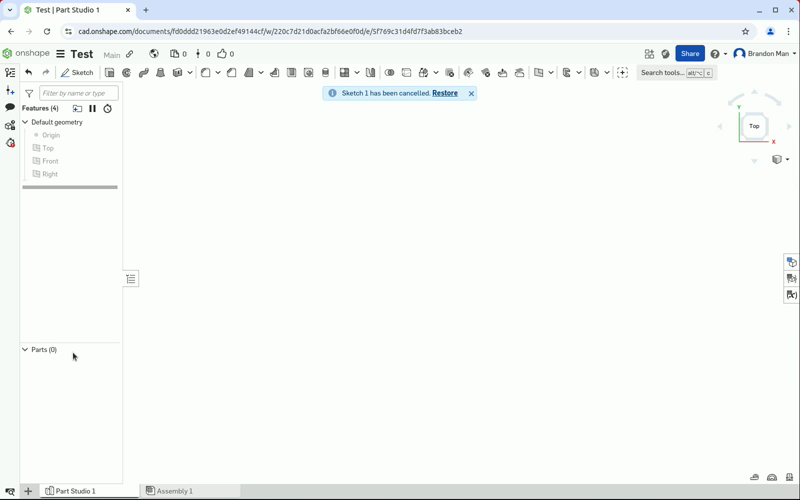
key(up)
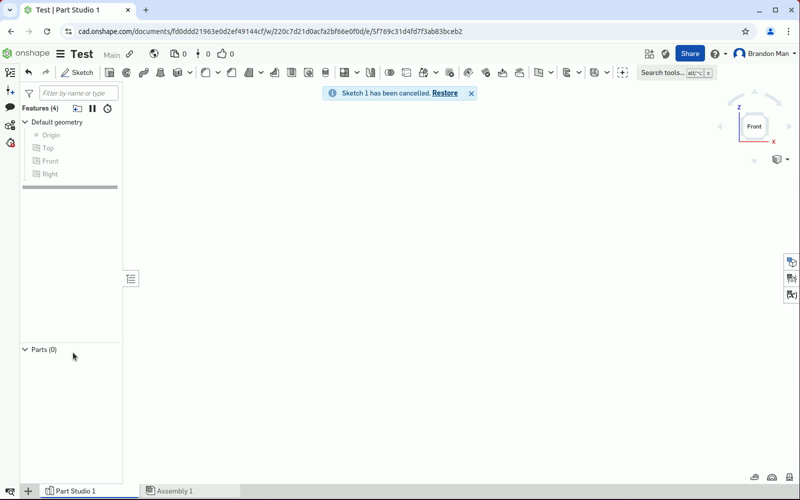
key_up(shift)
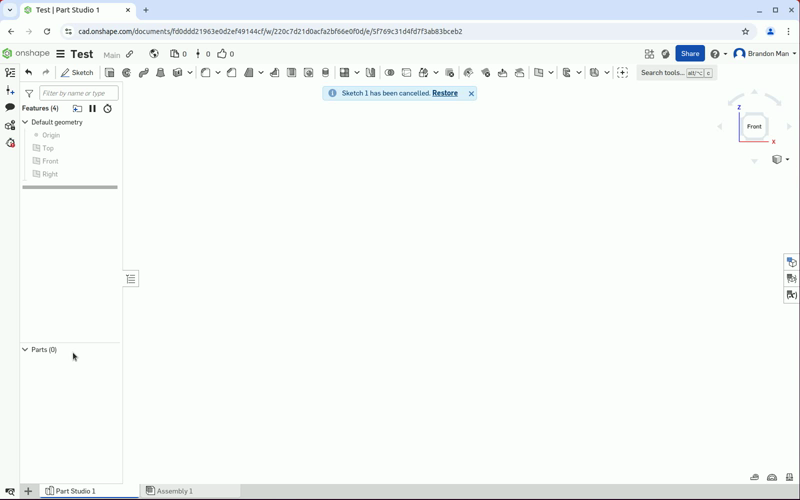
mouse_move(73, 352)
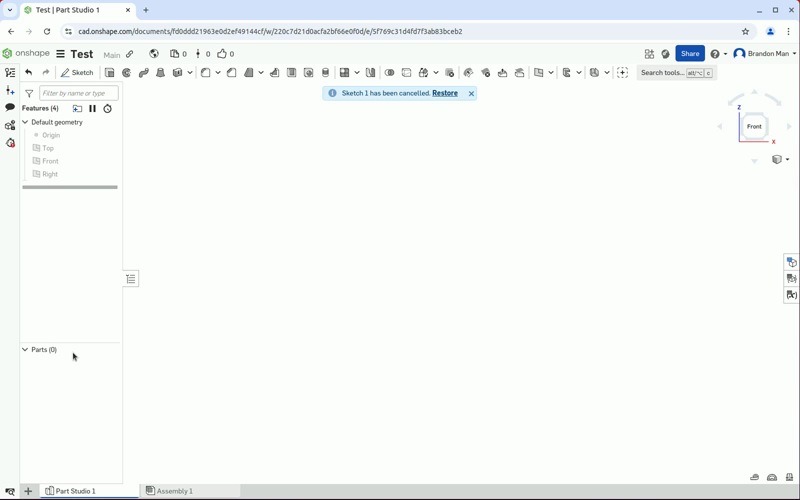
key(shift+y)
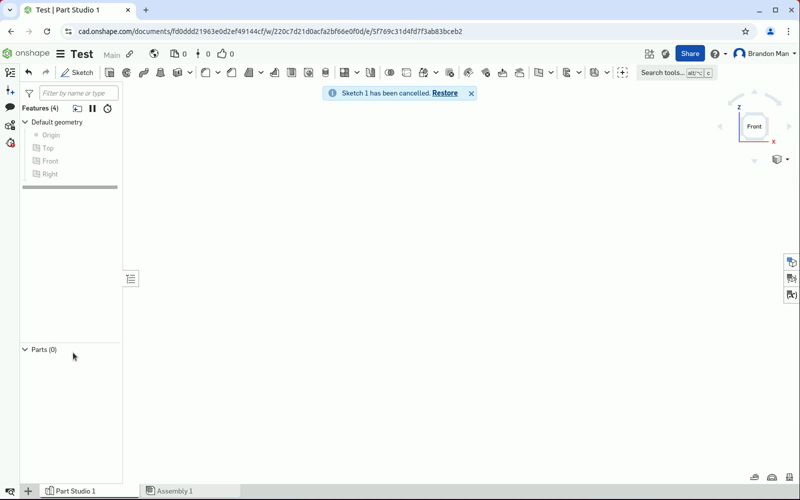
key(shift+s)
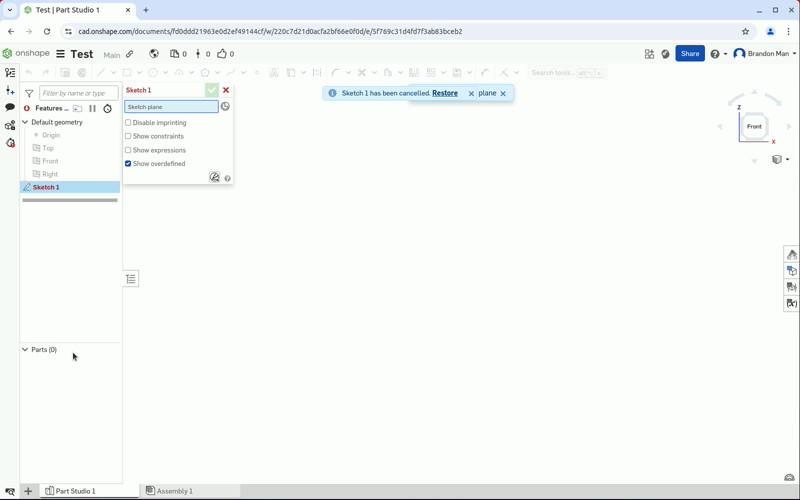
mouse_move(73, 163)
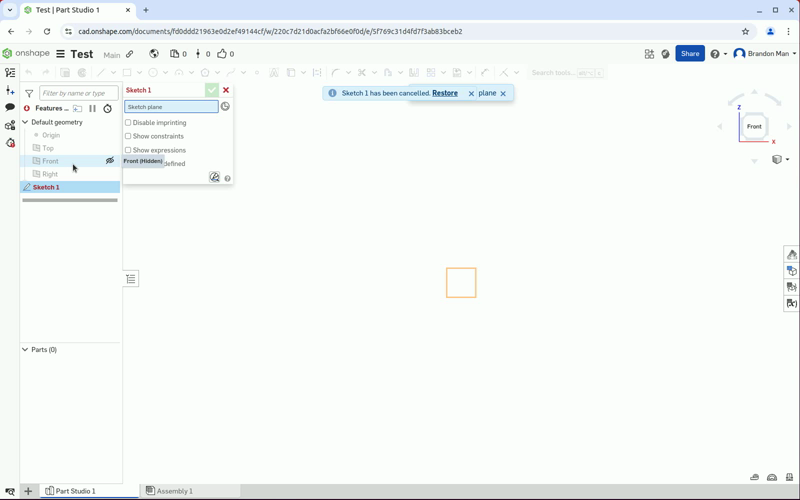
click(73, 163)
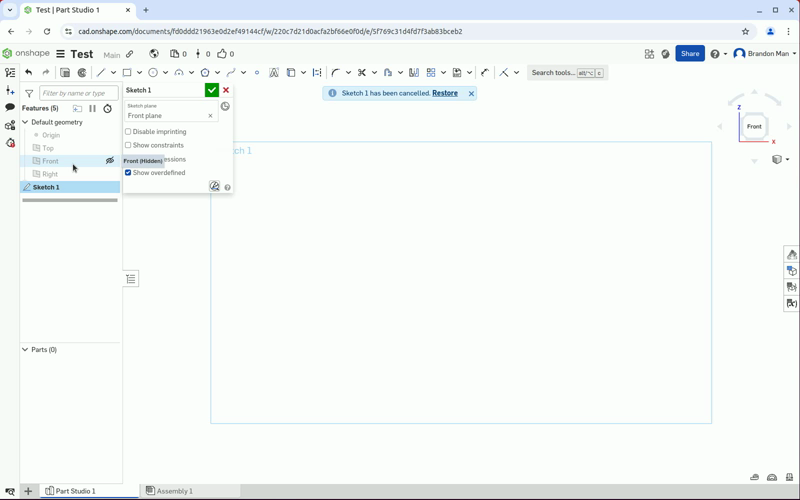
mouse_move(73, 352)
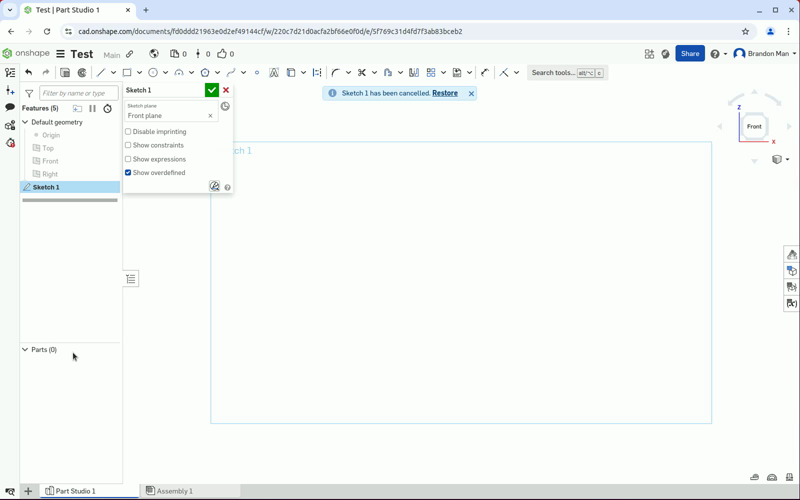
key(y)
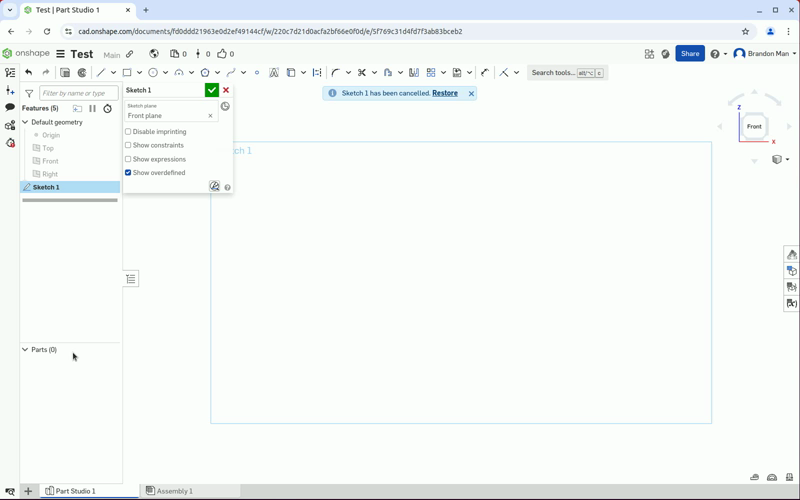
key(c)
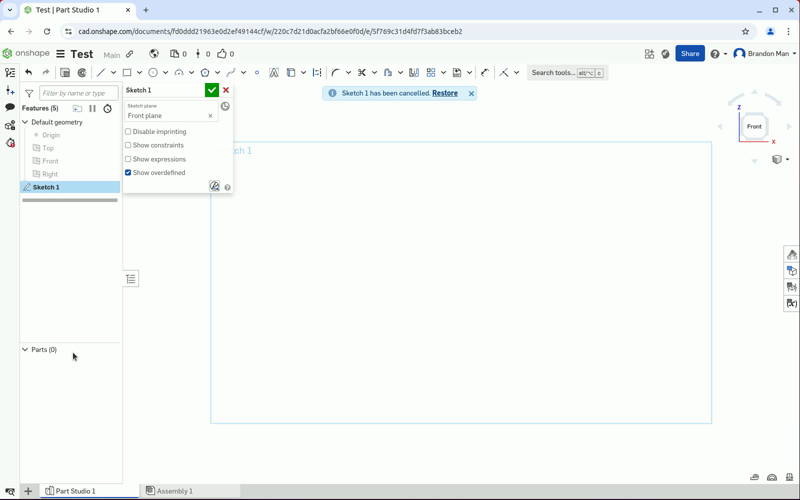
key_down(shift)
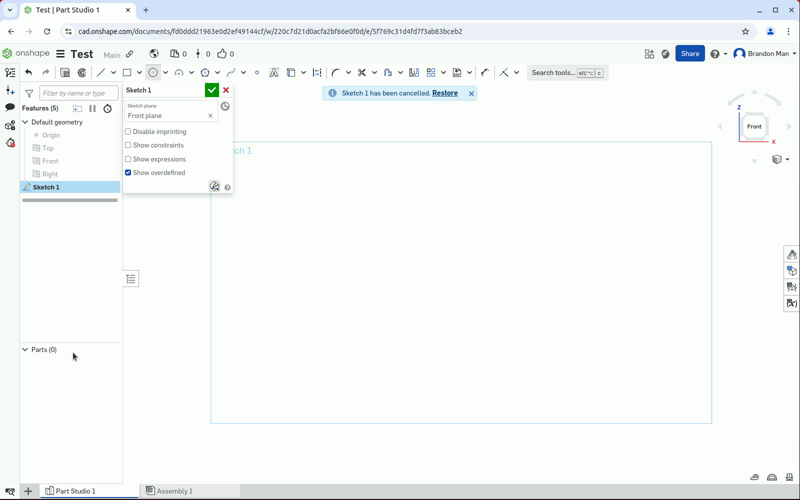
mouse_move(461, 282)
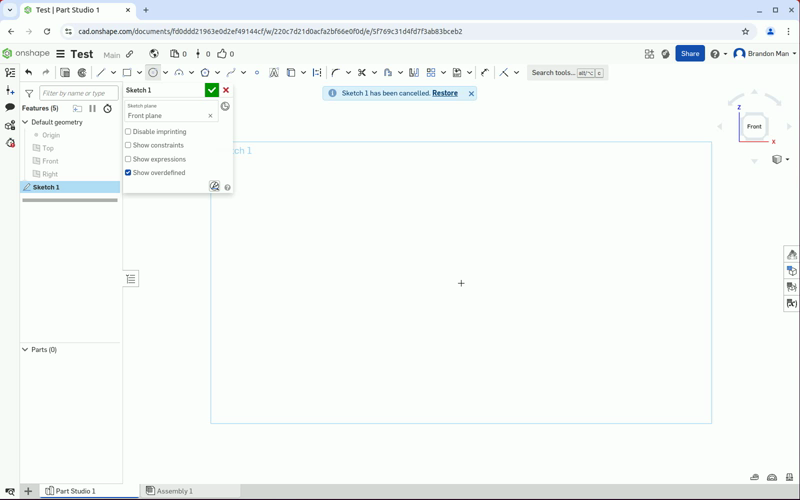
click(461, 282)
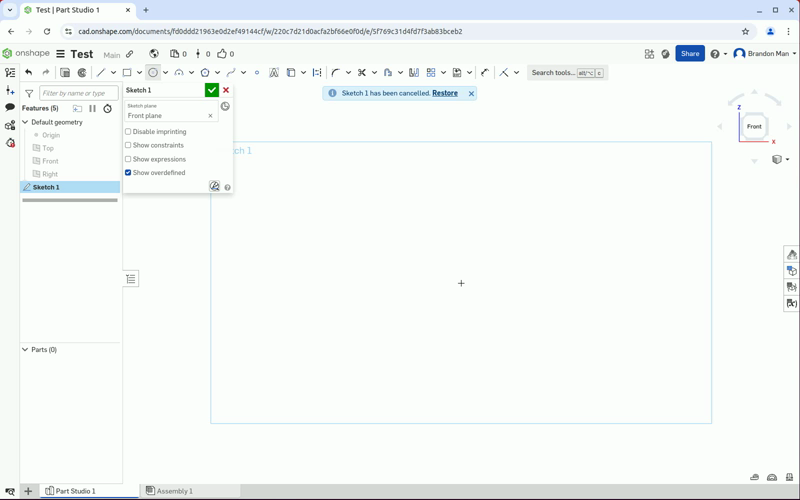
key_up(shift)
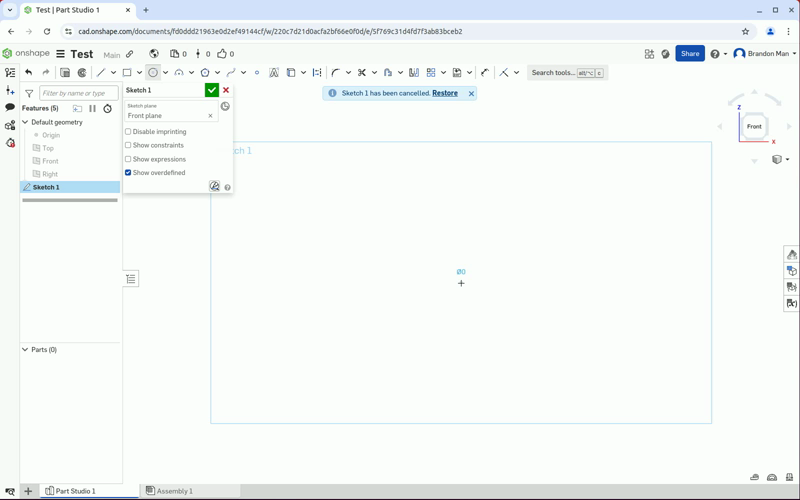
mouse_move(540, 282)
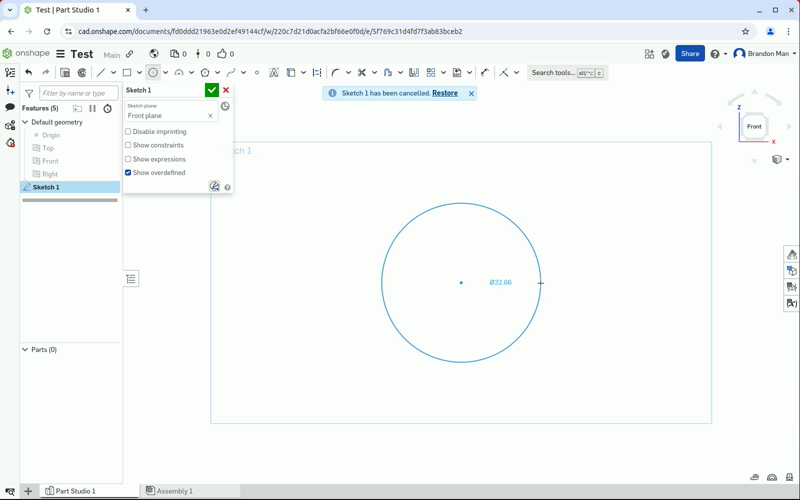
click(540, 282)
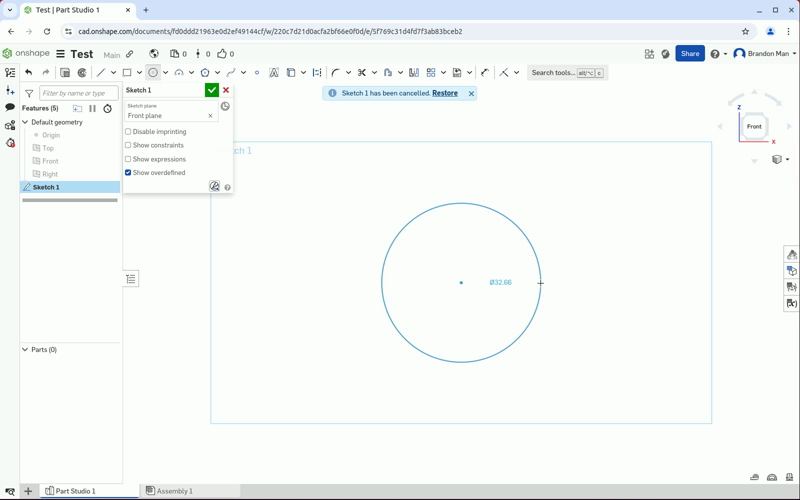
key(esc)
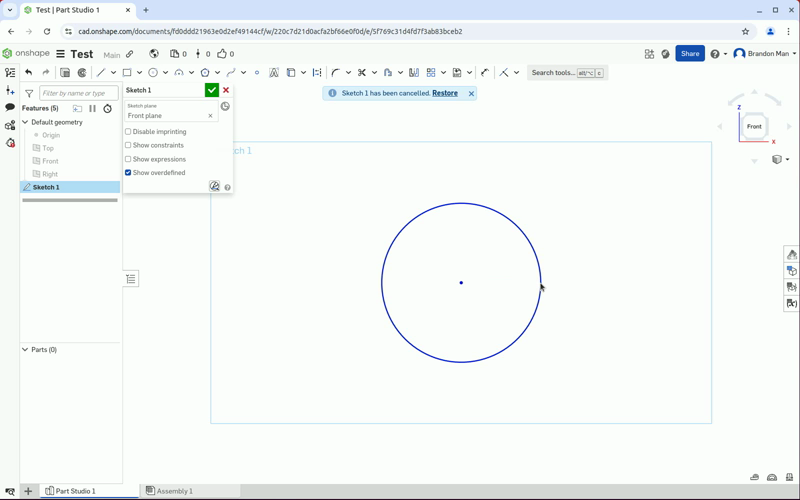
key(c)
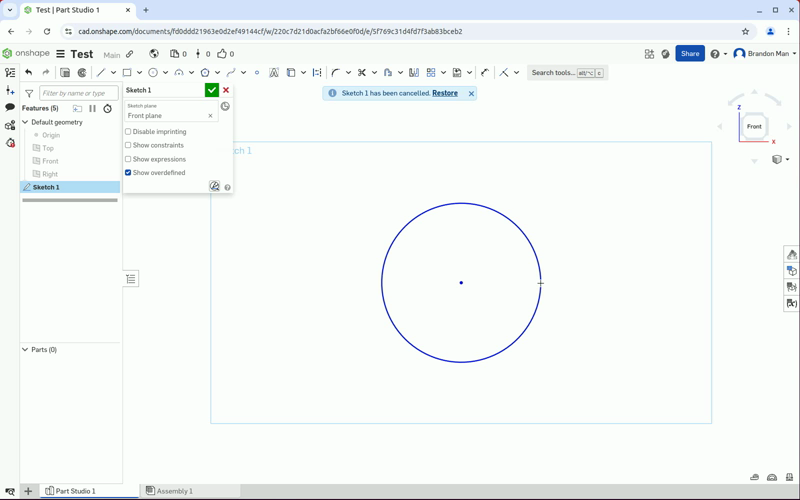
key_down(shift)
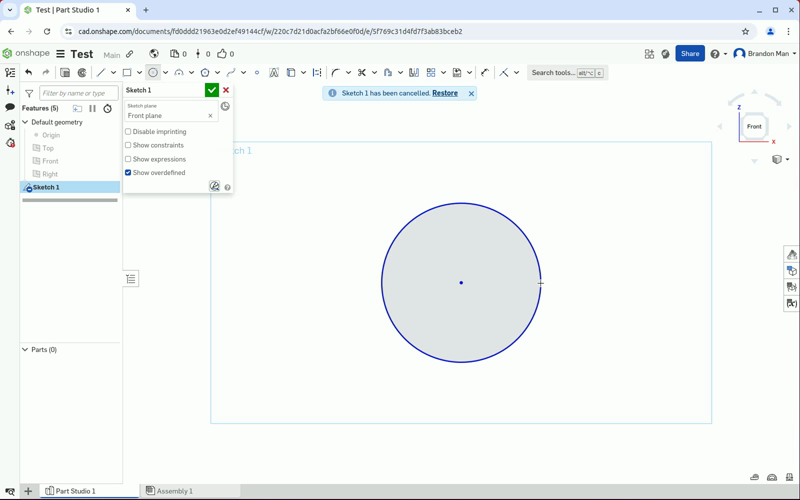
mouse_move(461, 282)
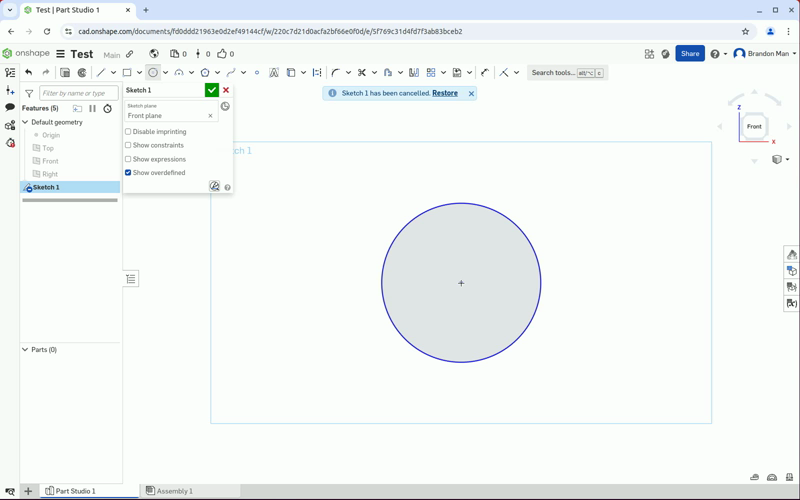
click(461, 282)
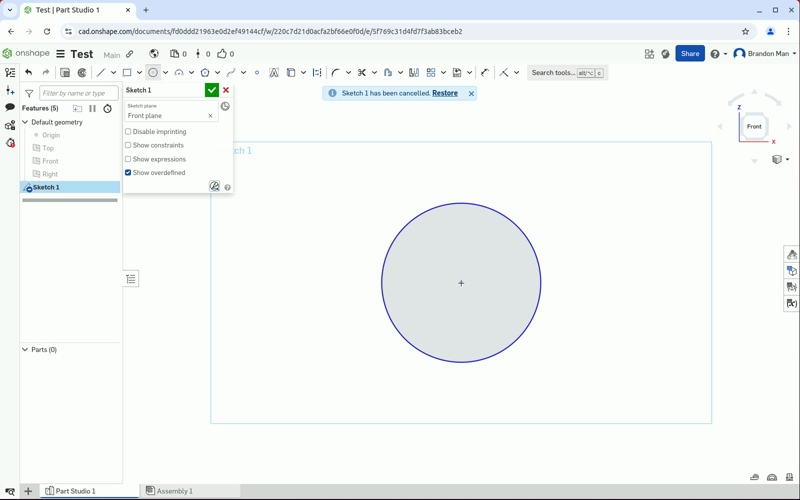
key_up(shift)
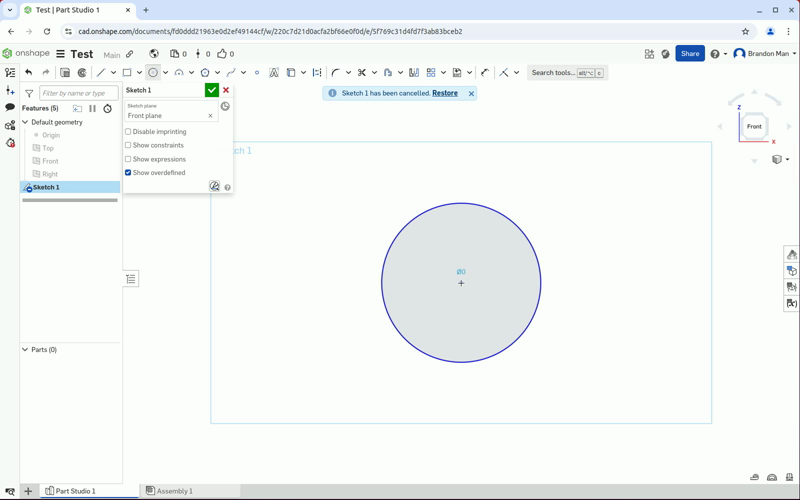
mouse_move(494, 282)
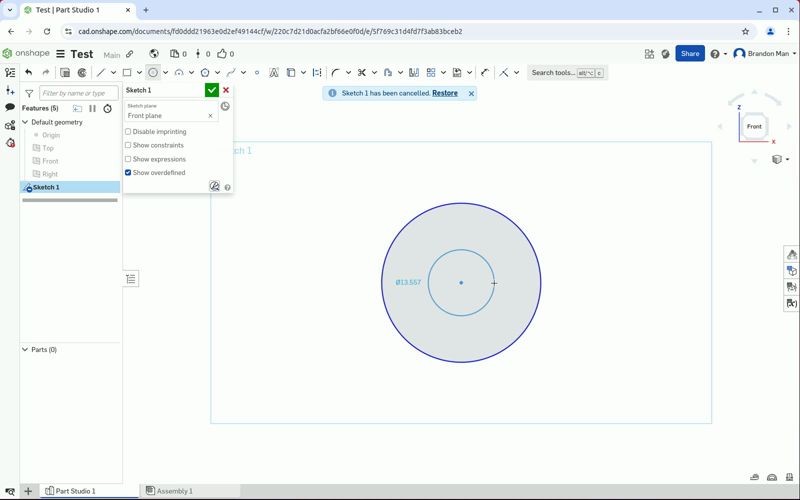
click(494, 282)
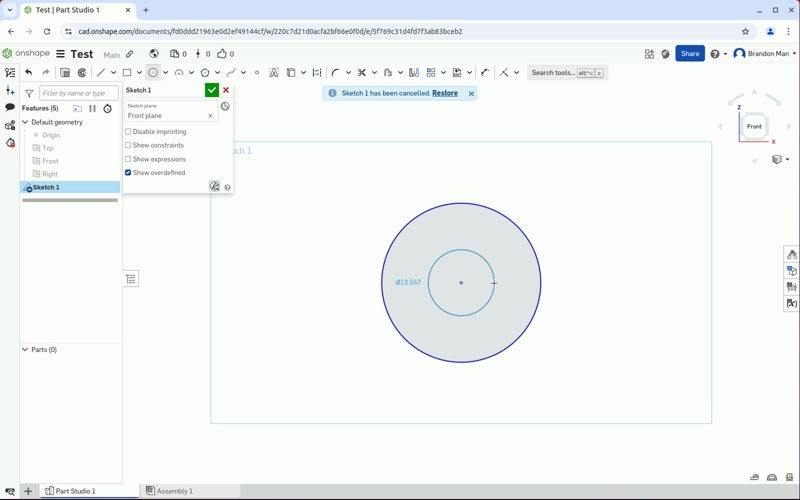
key(esc)
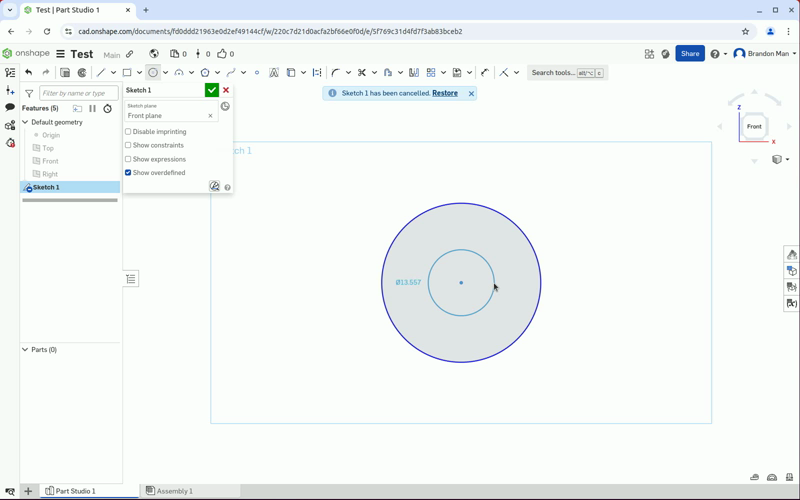
mouse_move(509, 320)
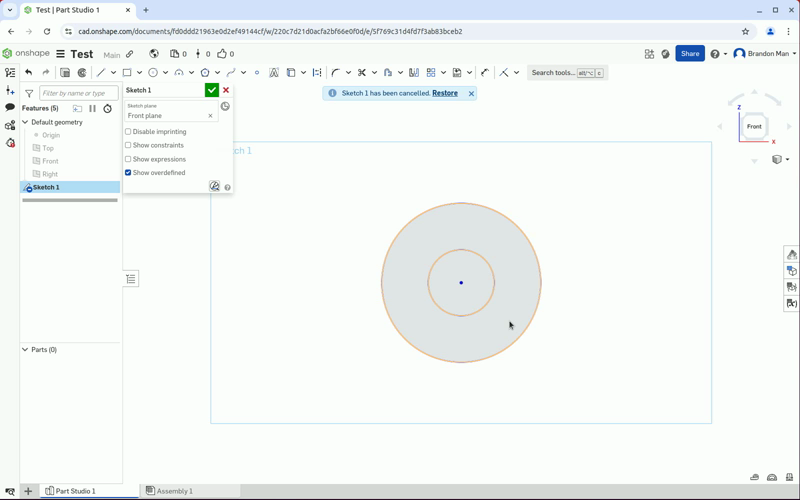
click(509, 320)
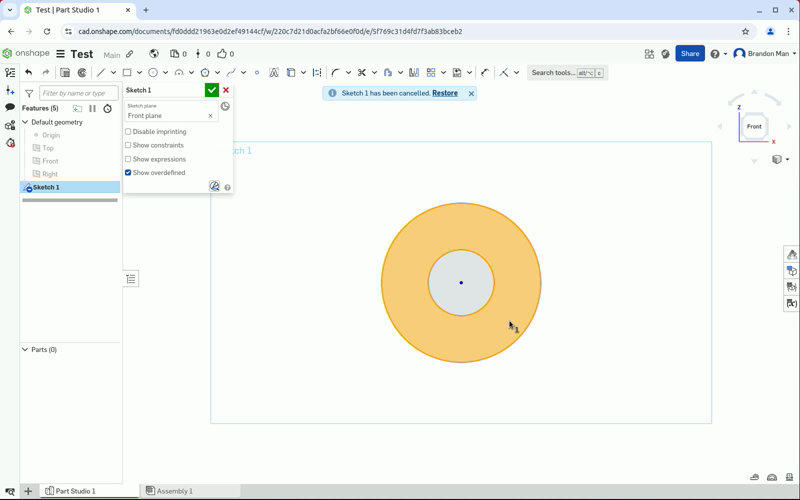
mouse_move(73, 352)
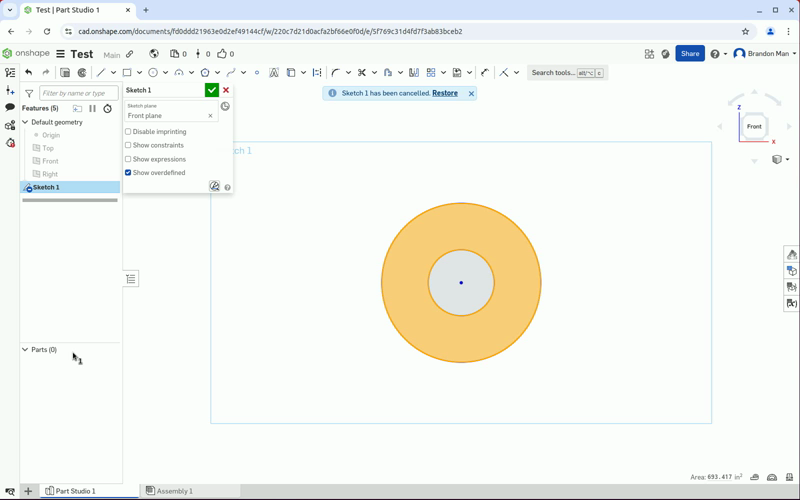
key(shift+y)
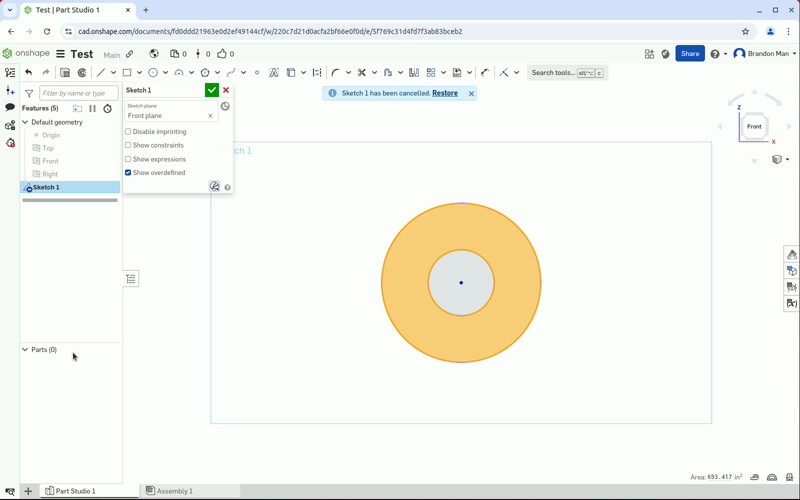
key(shift+e)
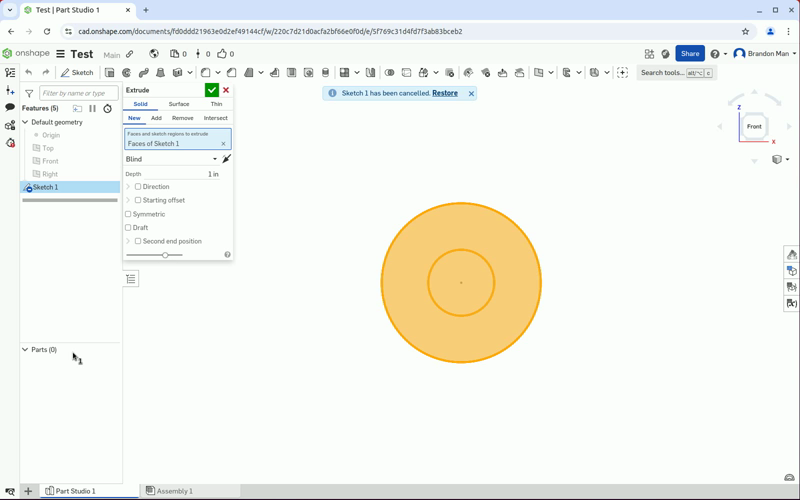
mouse_move(143, 106)
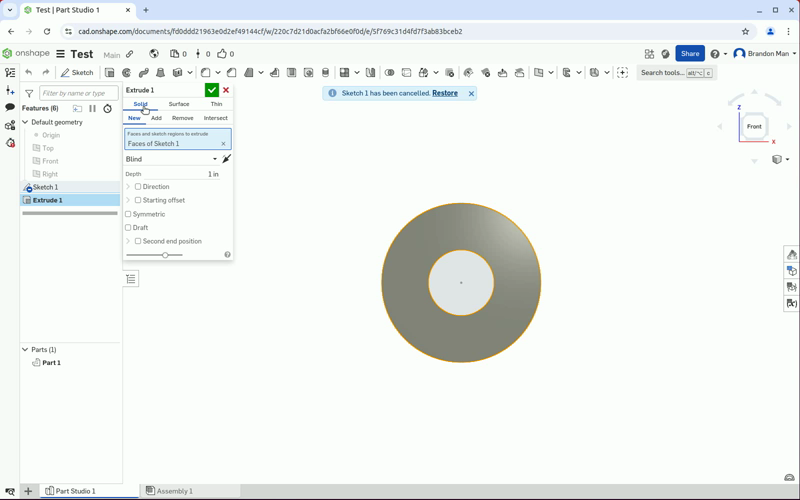
click(143, 106)
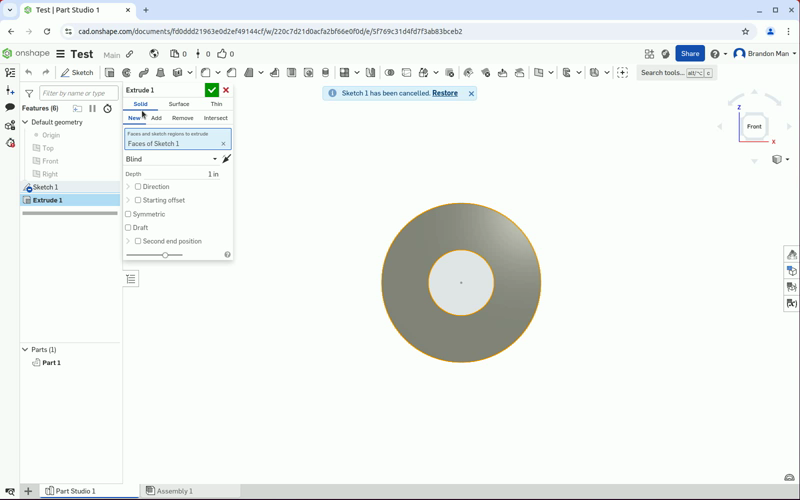
mouse_move(137, 120)
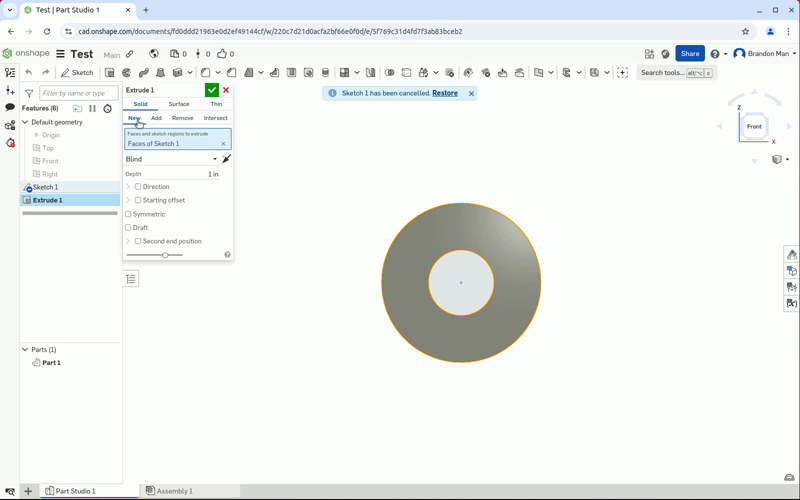
click(137, 120)
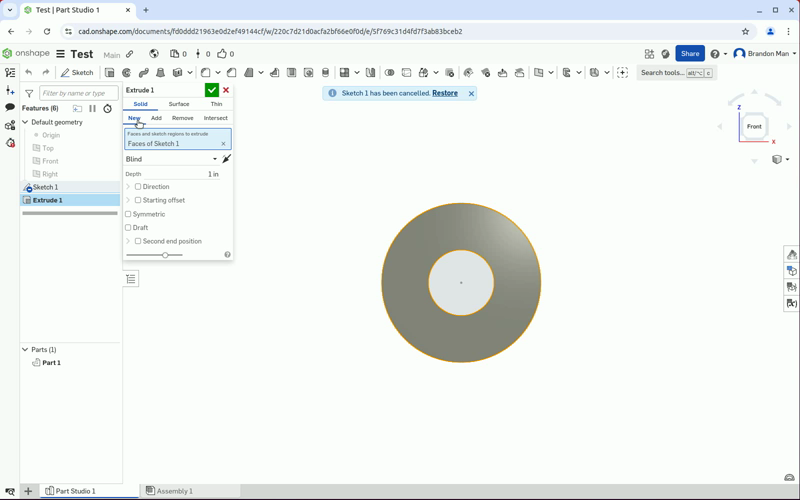
key(tab, 4)
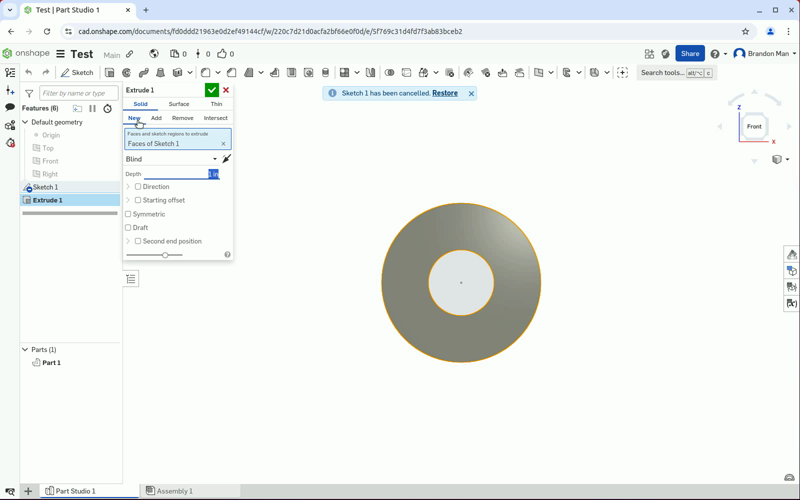
text(1.444)
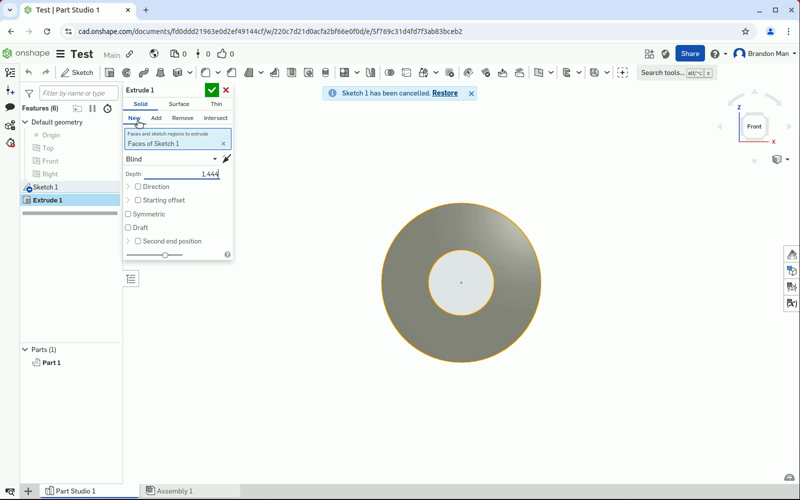
key(tab, 3)
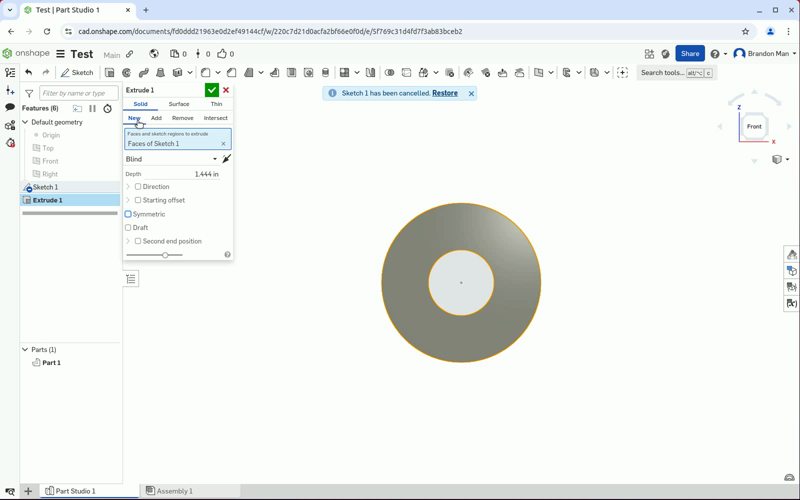
key(space)
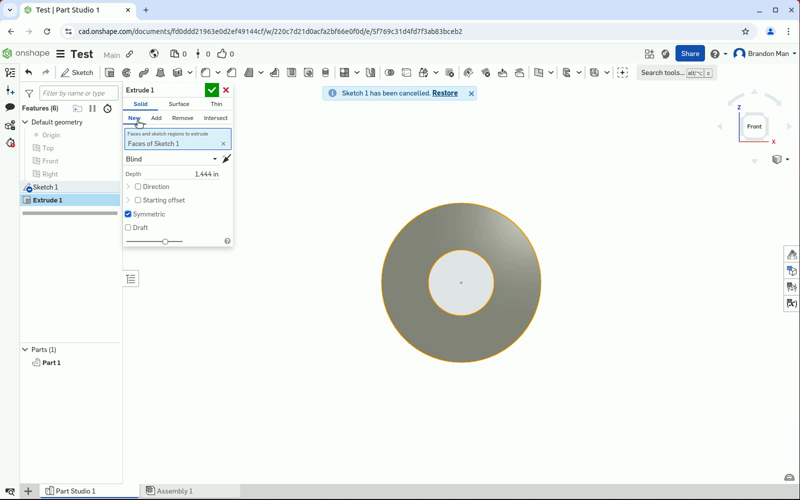
key(enter)
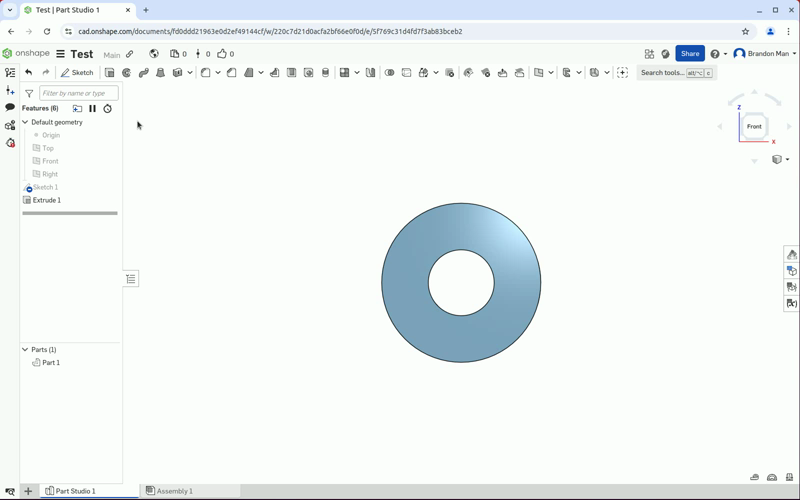
key(shift+h)
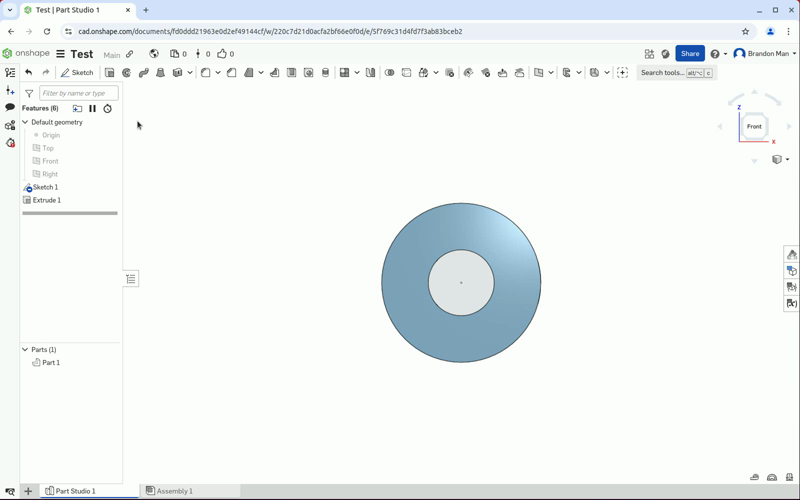
key(shift+h)
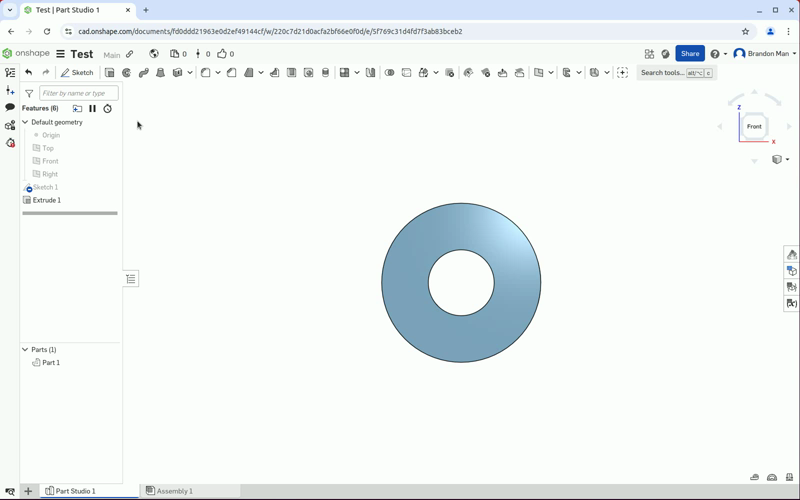
mouse_move(73, 189)
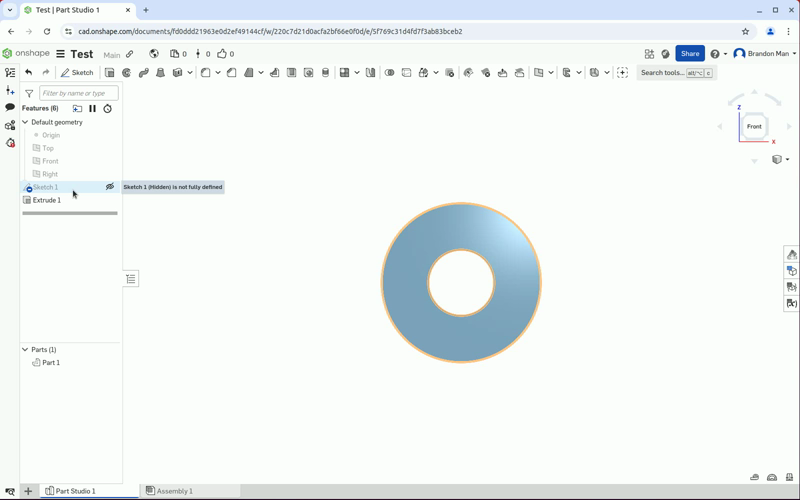
click(73, 189)
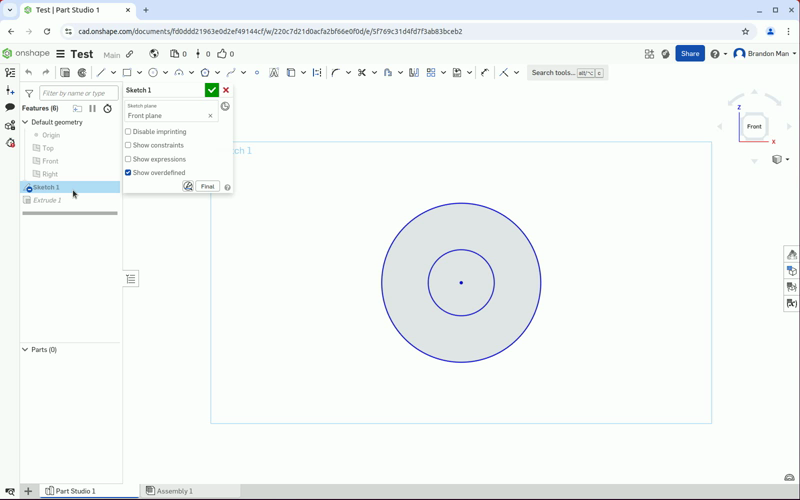
mouse_move(229, 92)
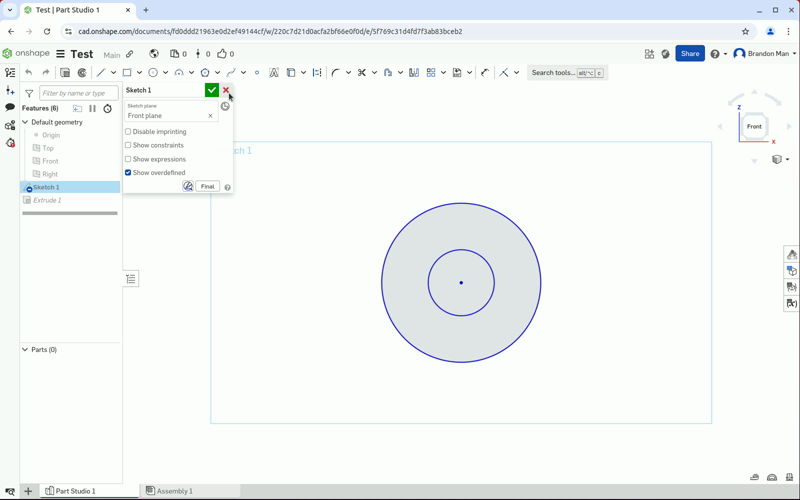
click(229, 92)
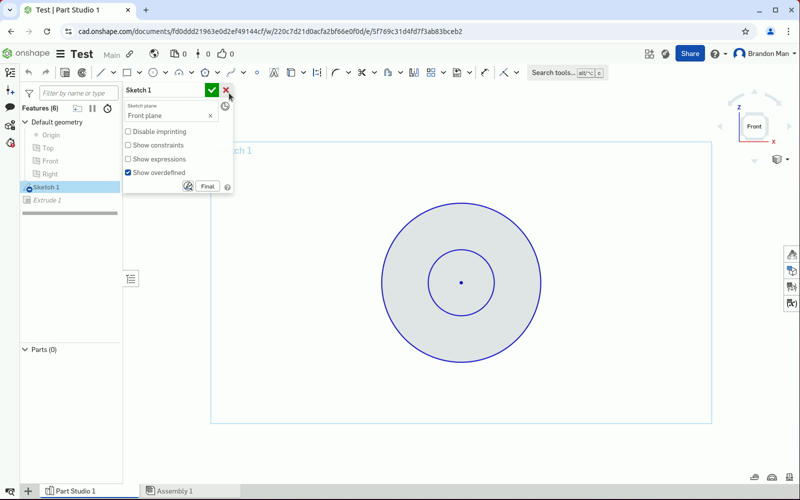
key(shift+s)
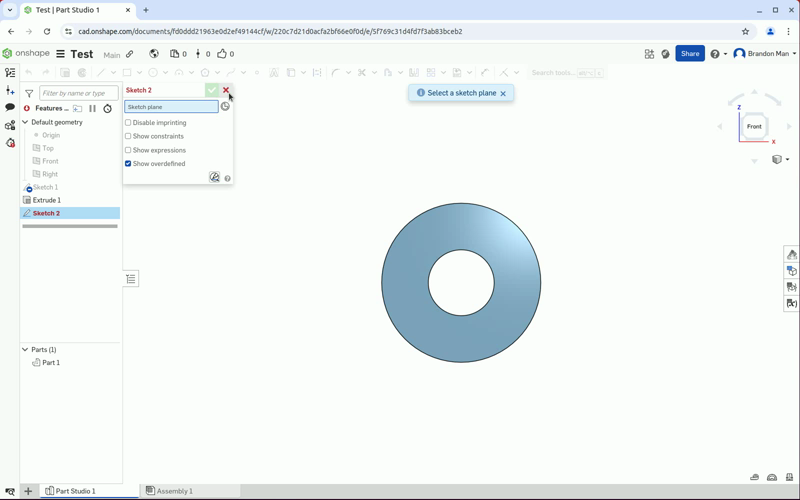
mouse_move(73, 163)
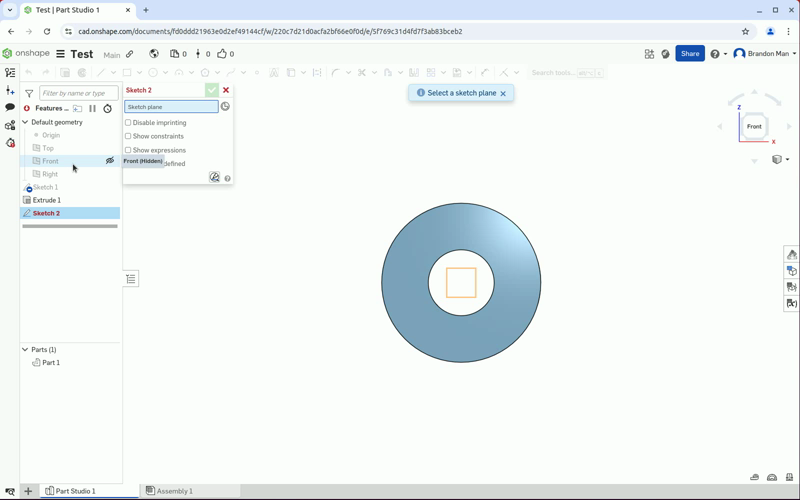
click(73, 163)
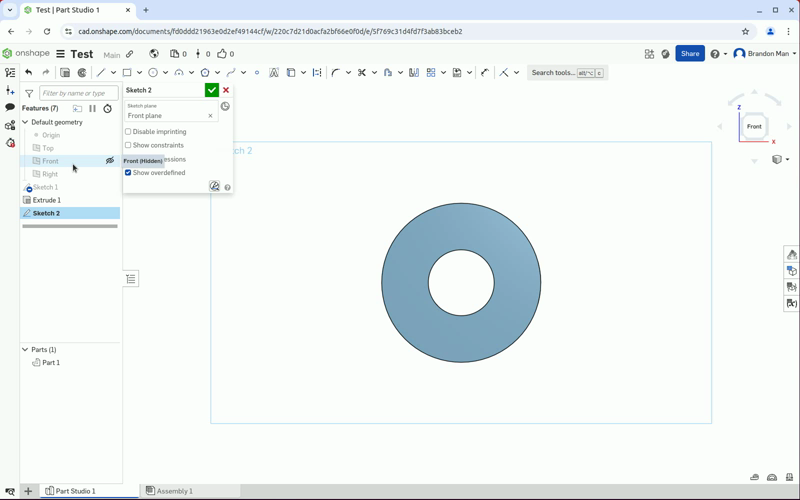
mouse_move(73, 352)
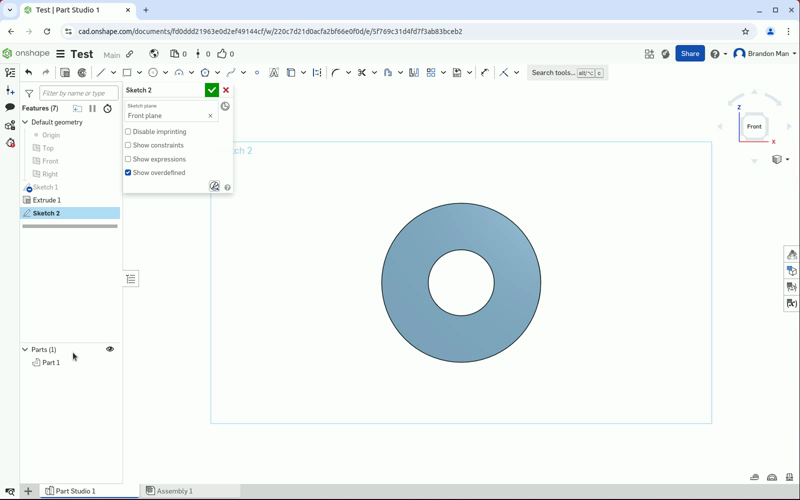
key(y)
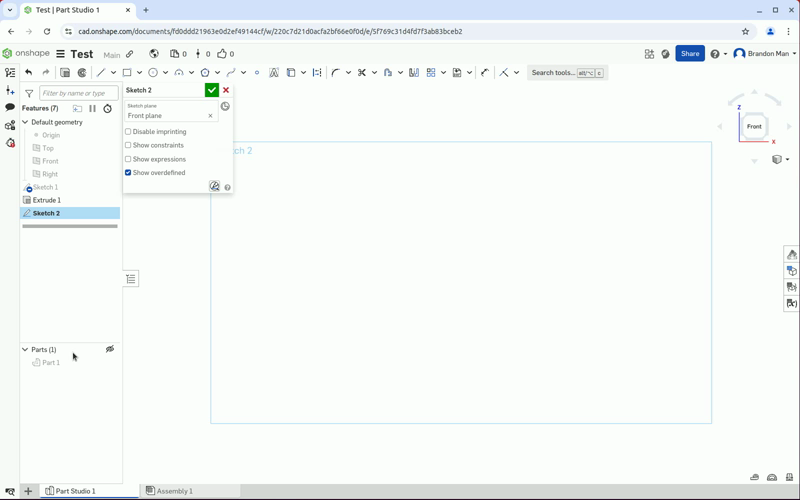
key(c)
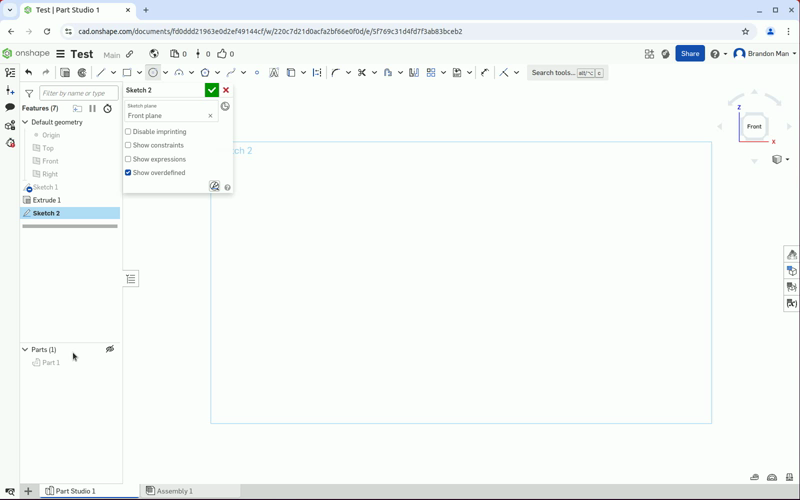
key_down(shift)
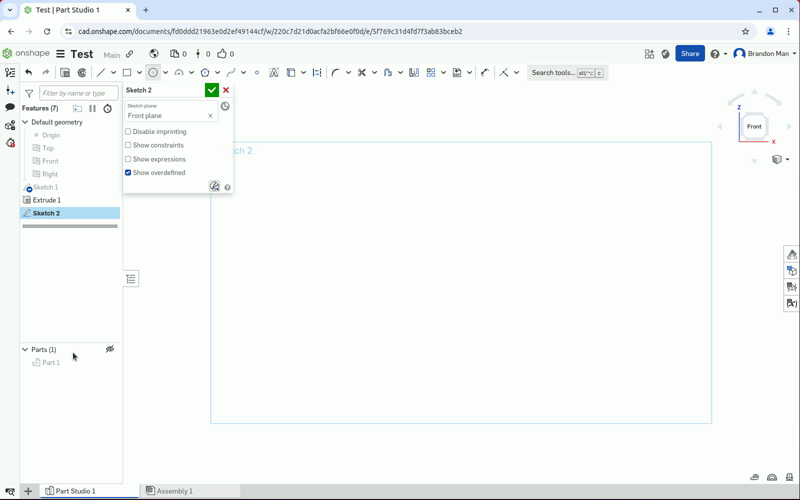
mouse_move(461, 282)
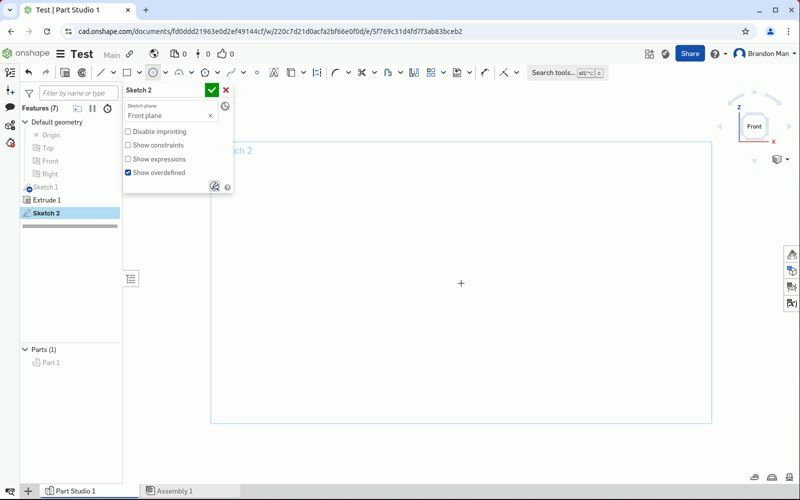
click(461, 282)
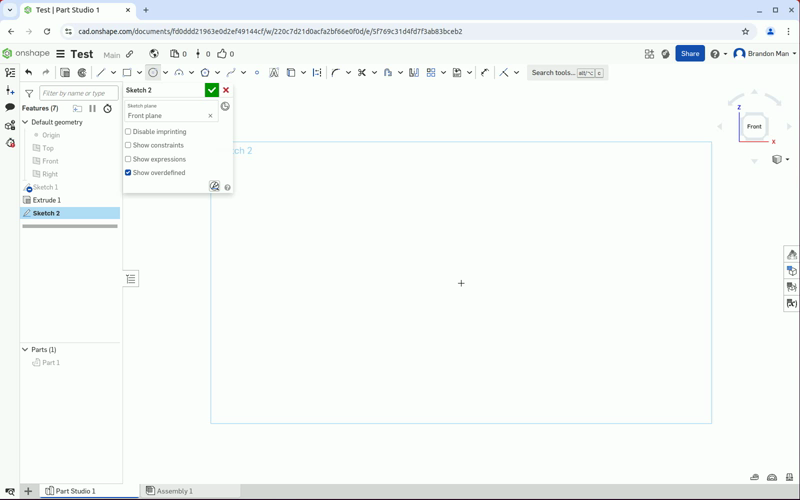
key_up(shift)
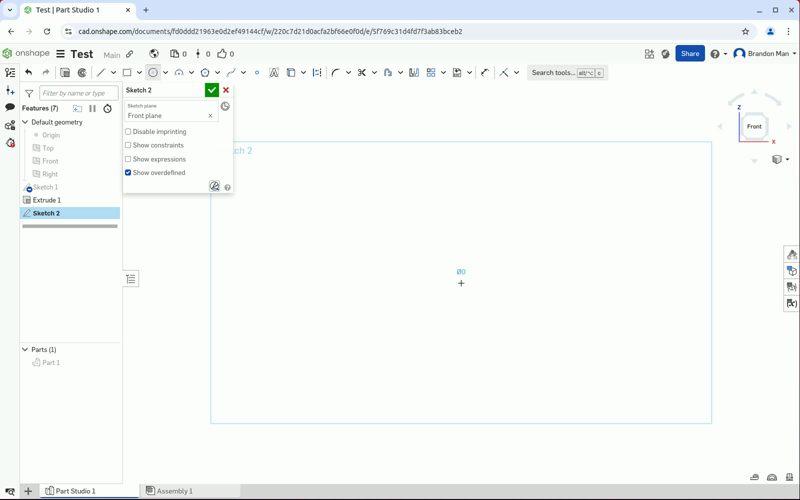
mouse_move(574, 282)
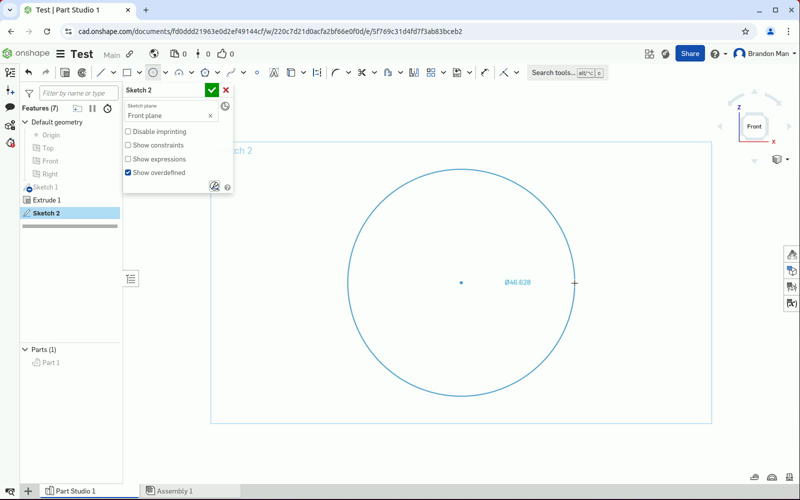
click(574, 282)
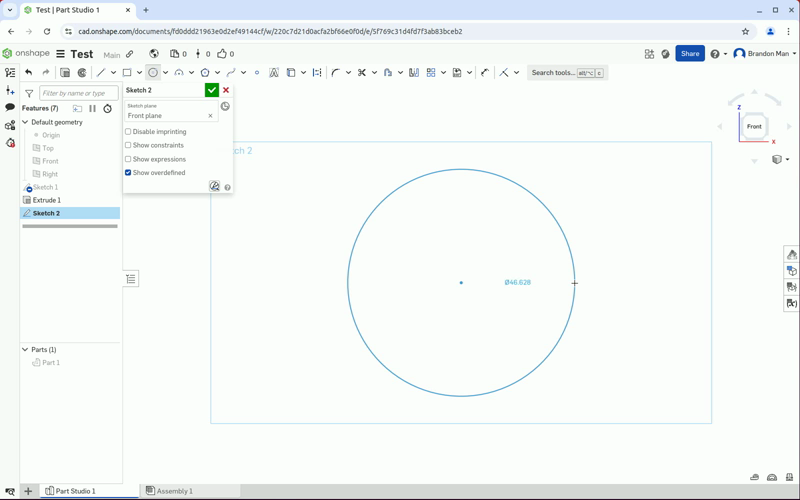
key(esc)
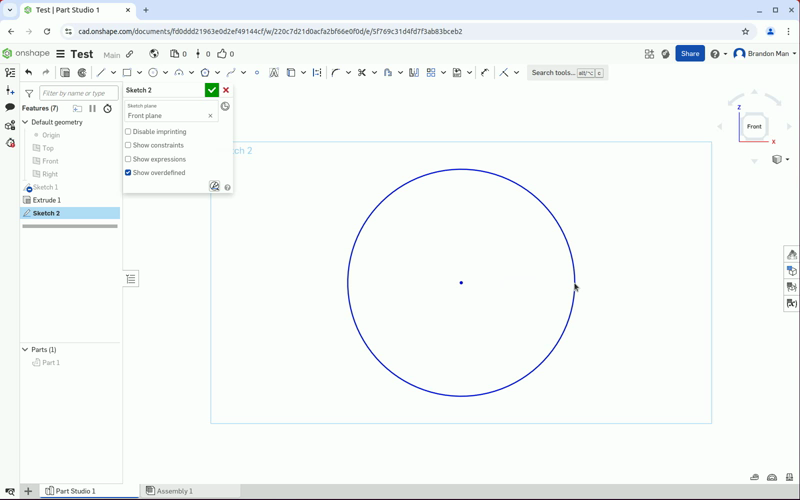
key(c)
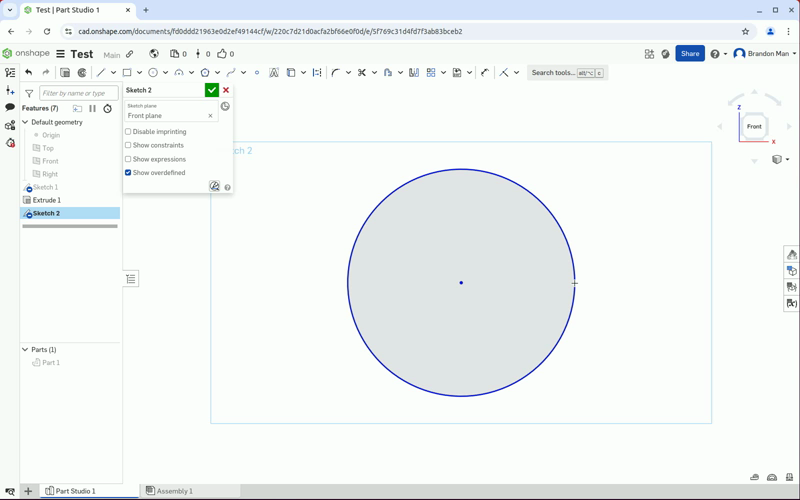
key_down(shift)
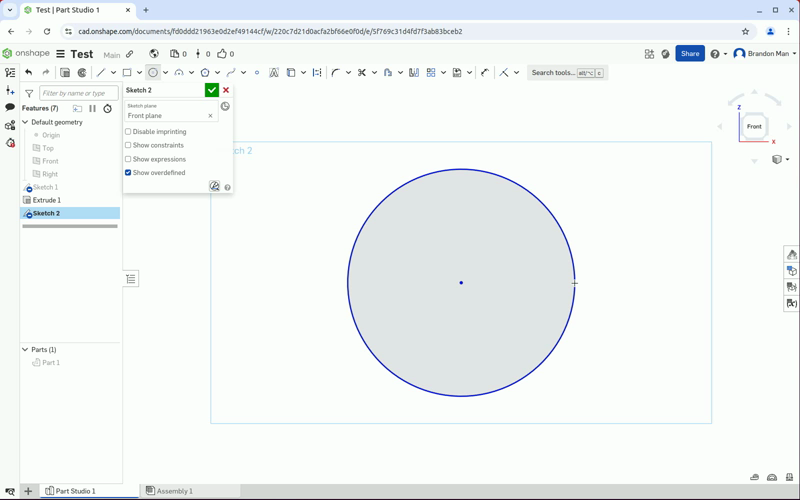
mouse_move(461, 282)
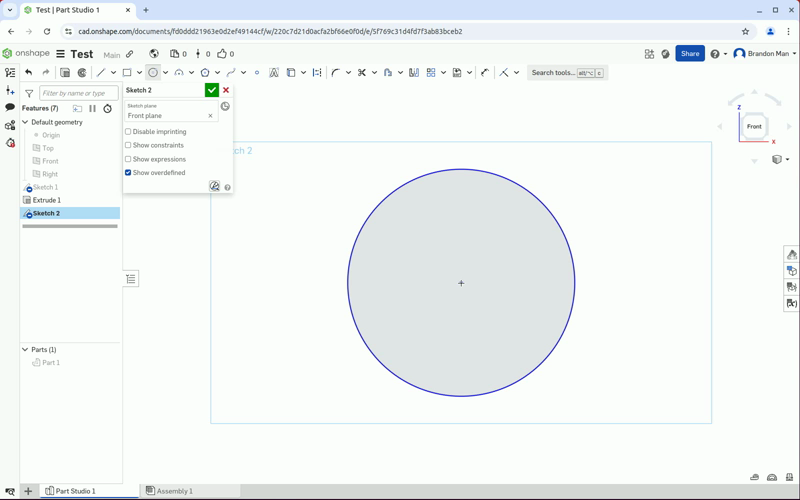
click(461, 282)
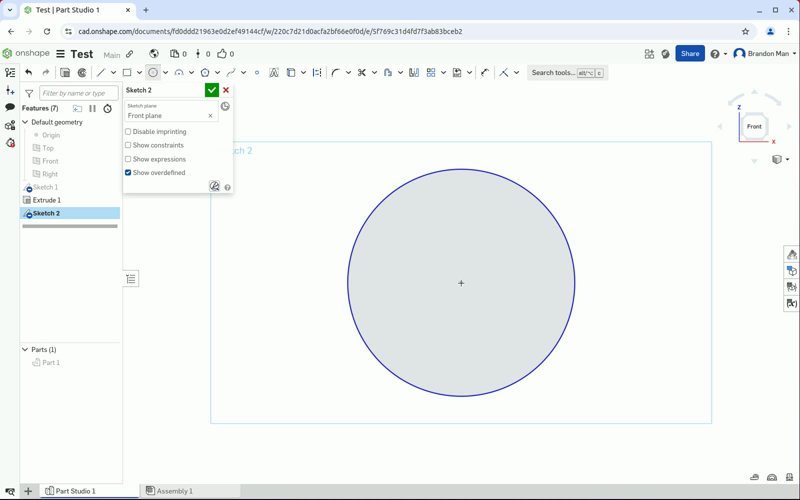
key_up(shift)
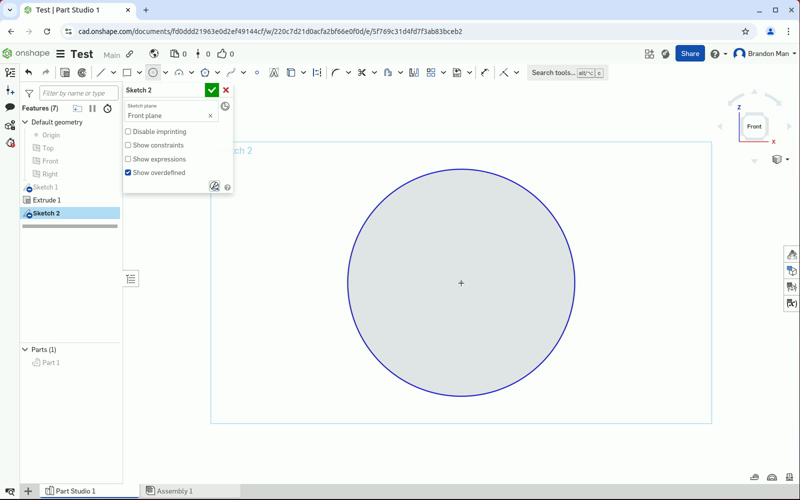
mouse_move(539, 282)
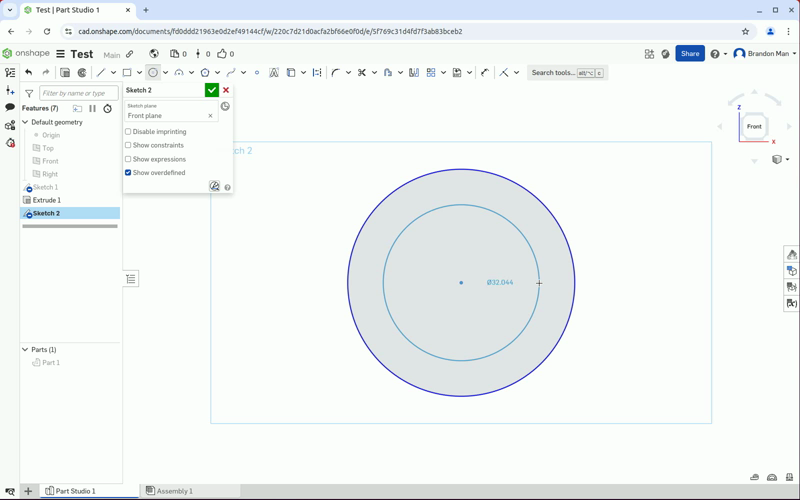
click(539, 282)
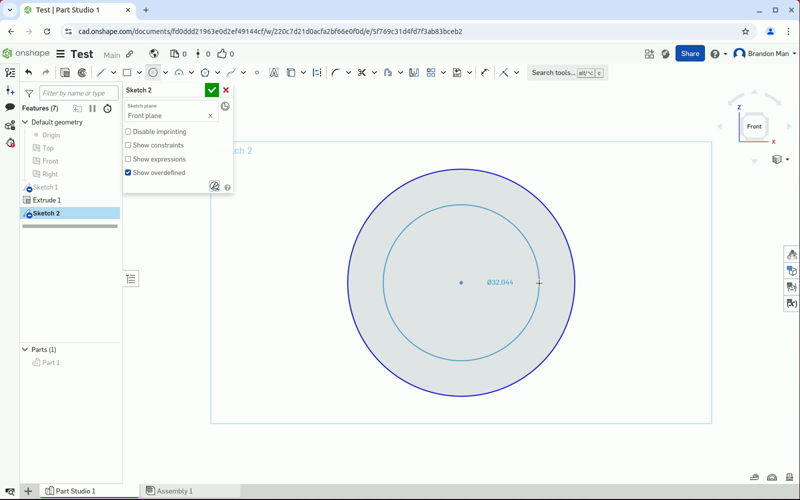
key(esc)
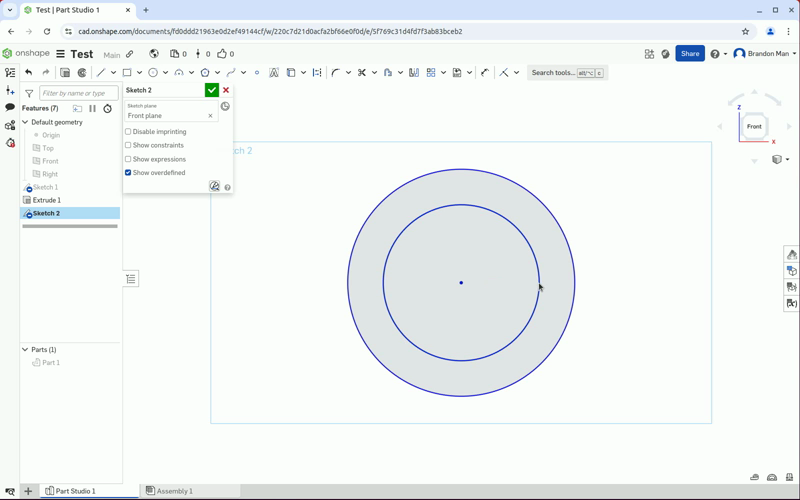
mouse_move(475, 379)
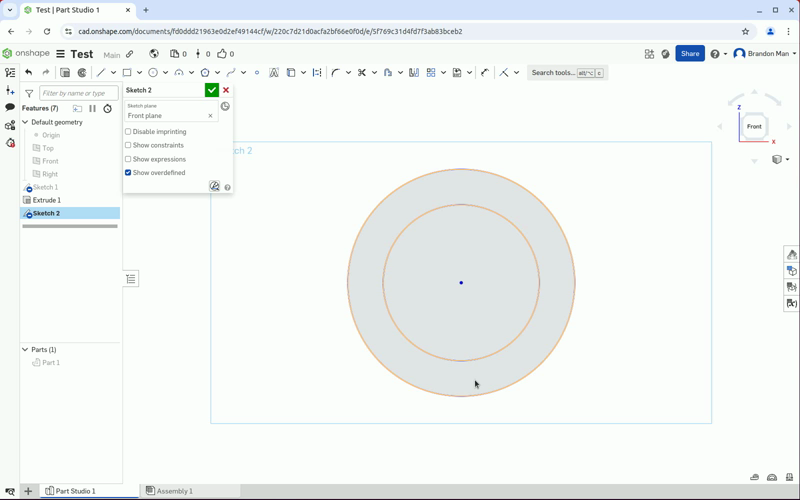
click(475, 379)
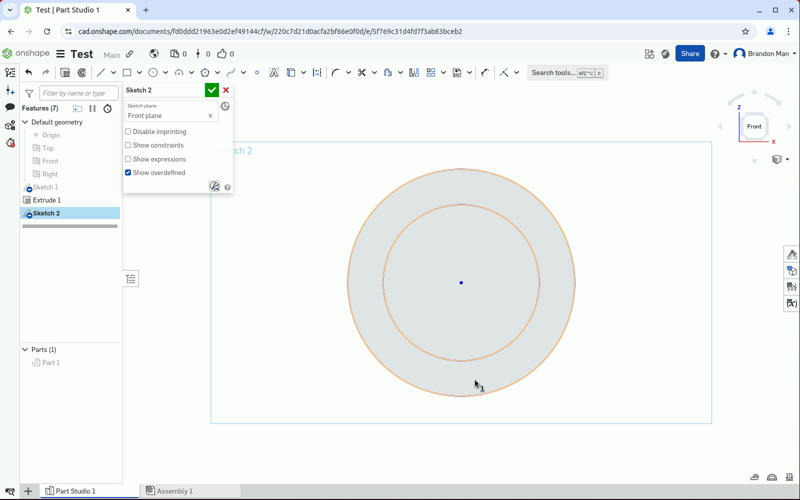
mouse_move(73, 352)
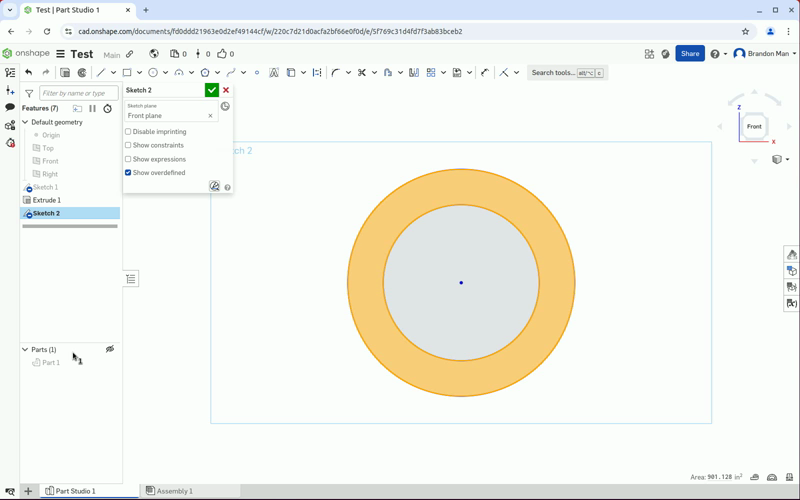
key(shift+y)
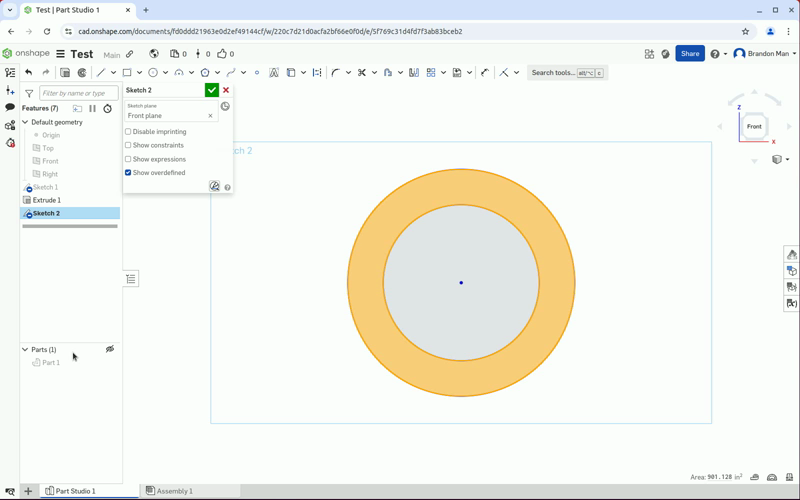
key(shift+e)
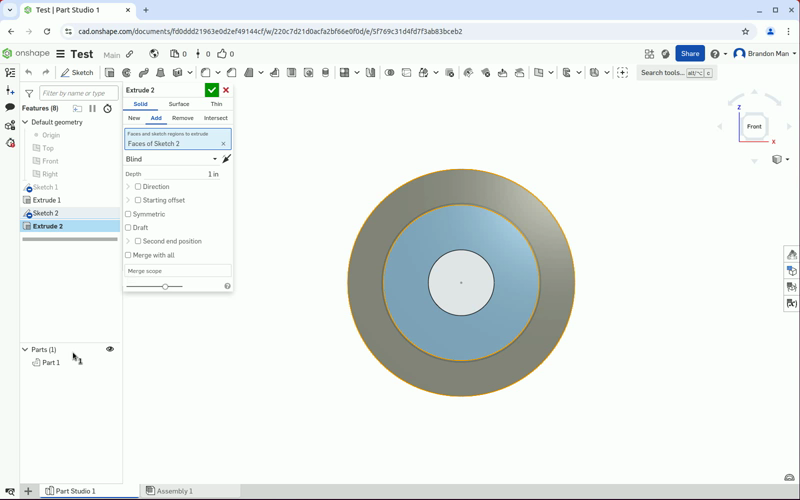
mouse_move(143, 106)
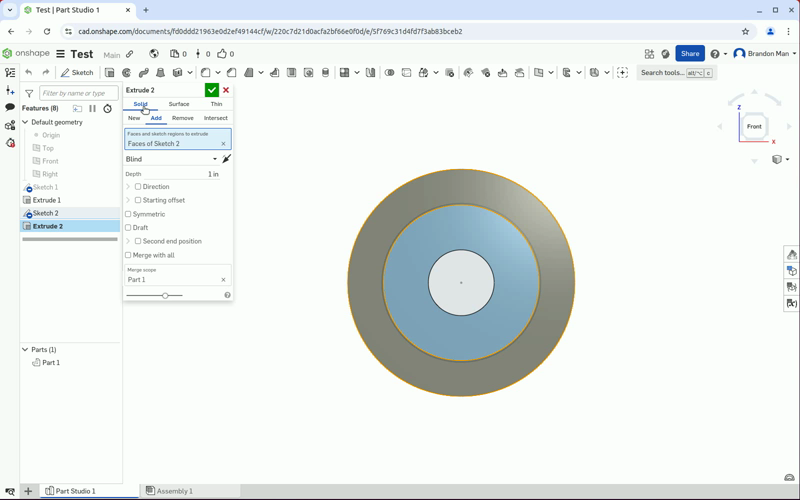
click(143, 106)
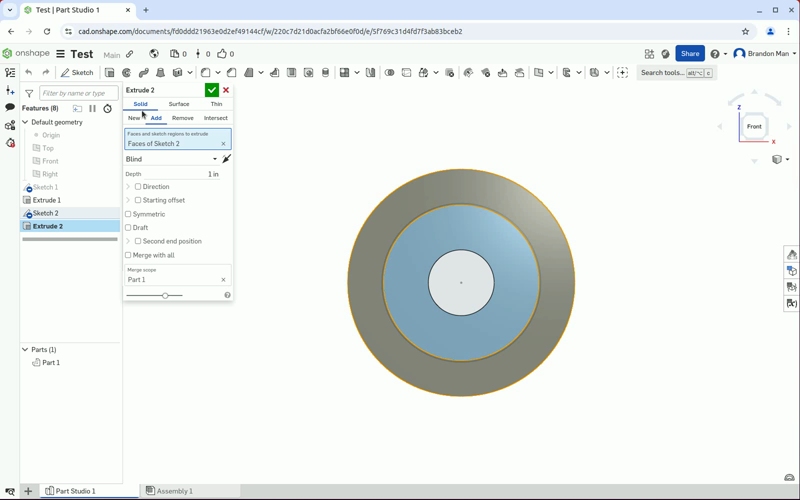
mouse_move(137, 120)
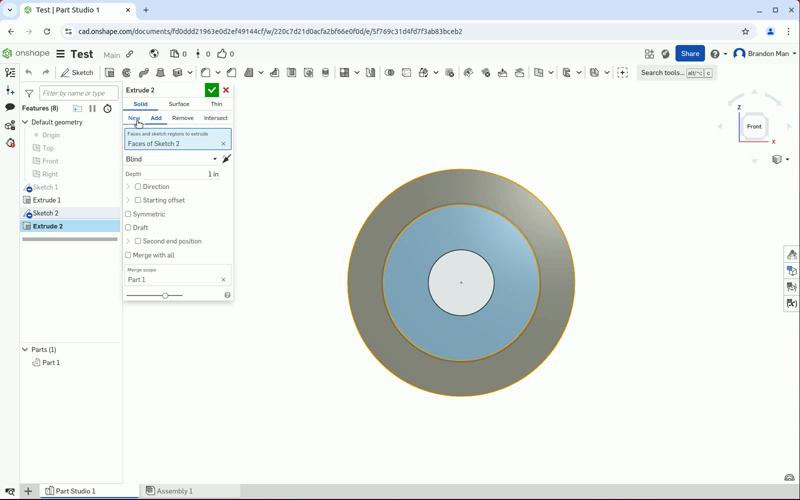
click(137, 120)
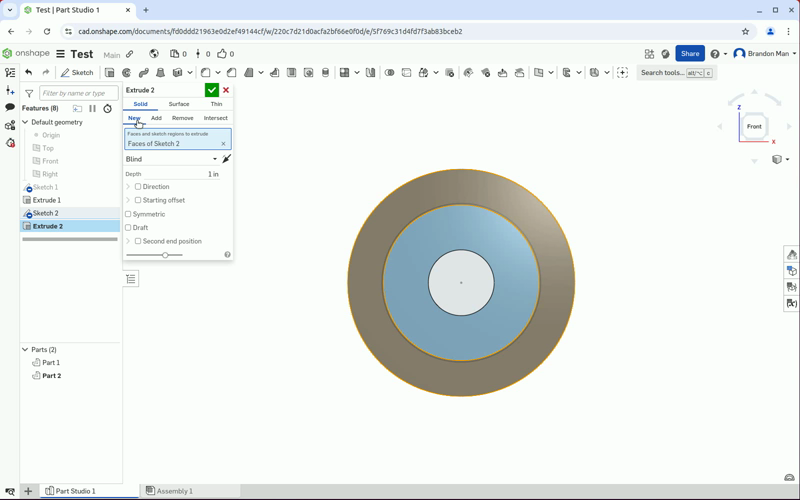
key(tab, 4)
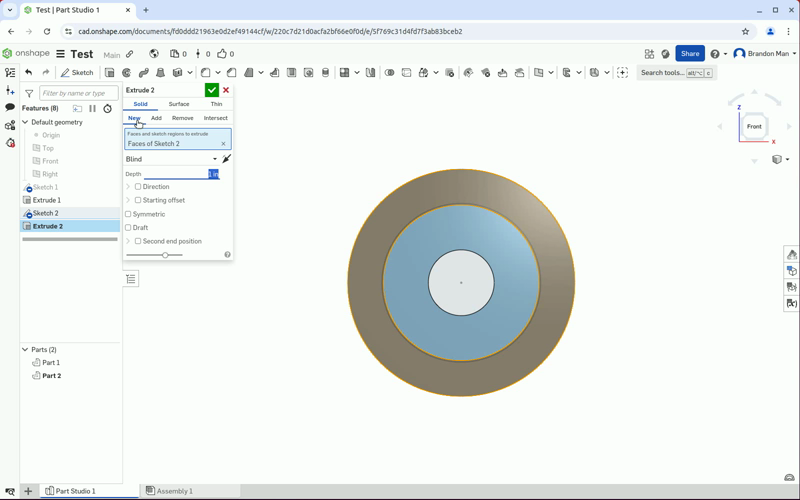
text(6.258)
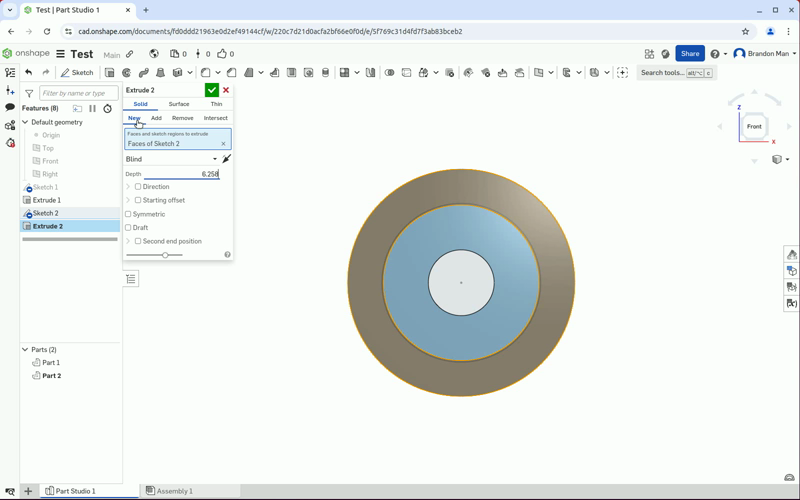
key(tab, 3)
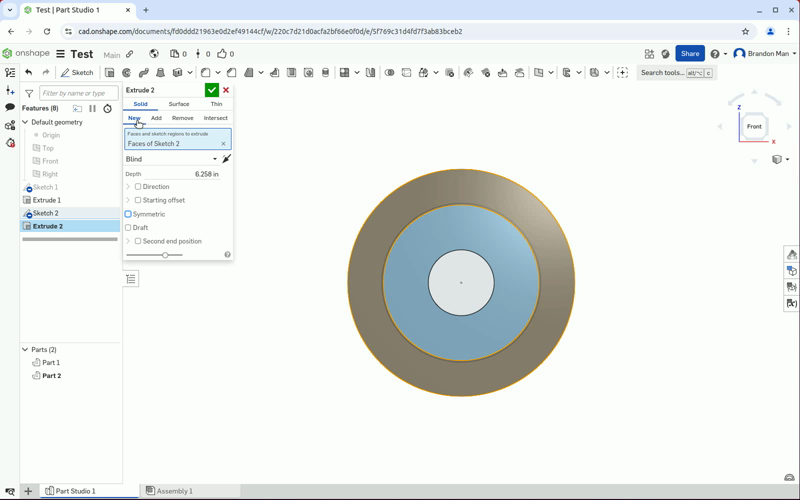
key(space)
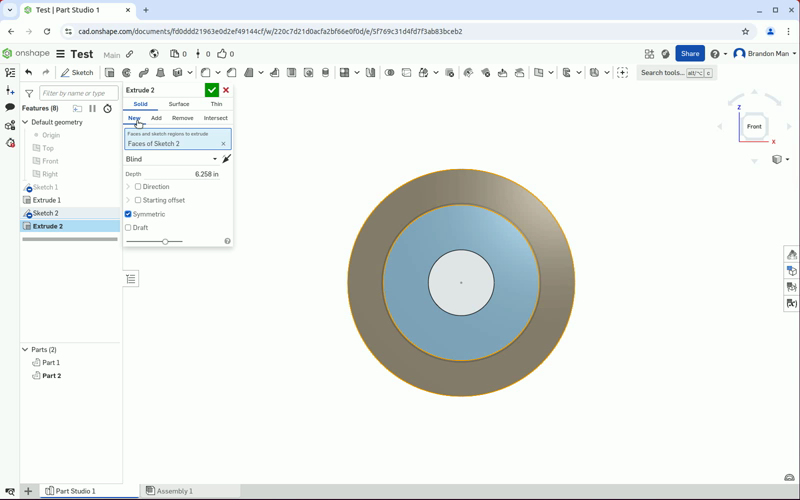
key(enter)
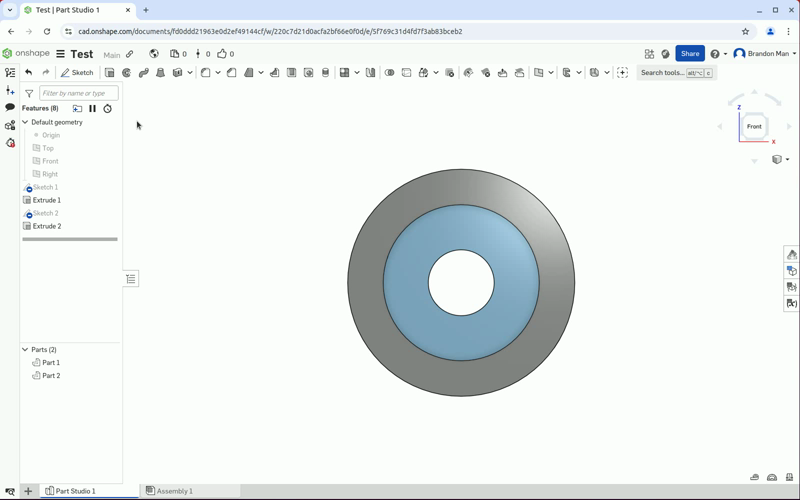
key(shift+h)
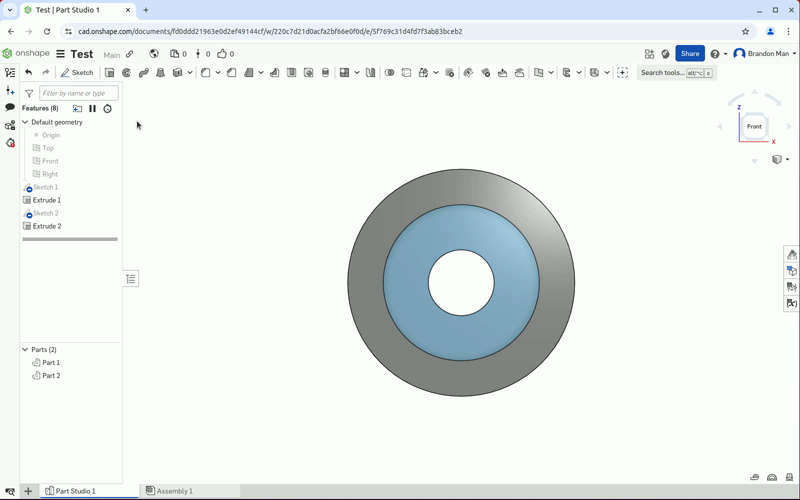
key(shift+h)
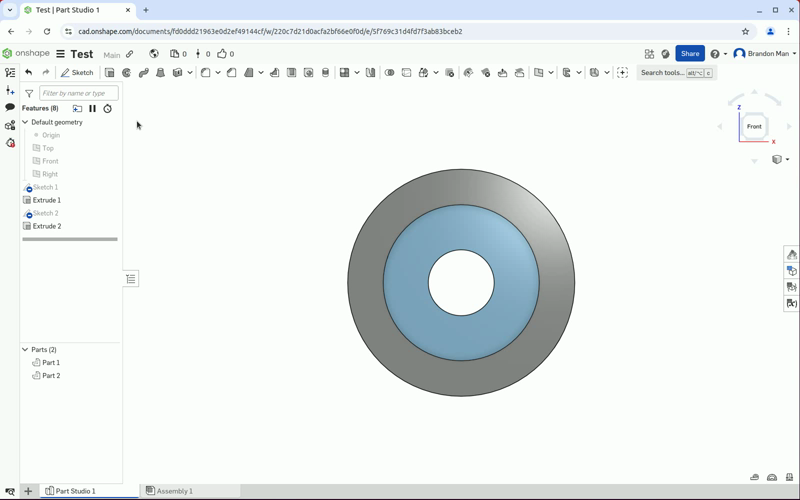
mouse_move(73, 189)
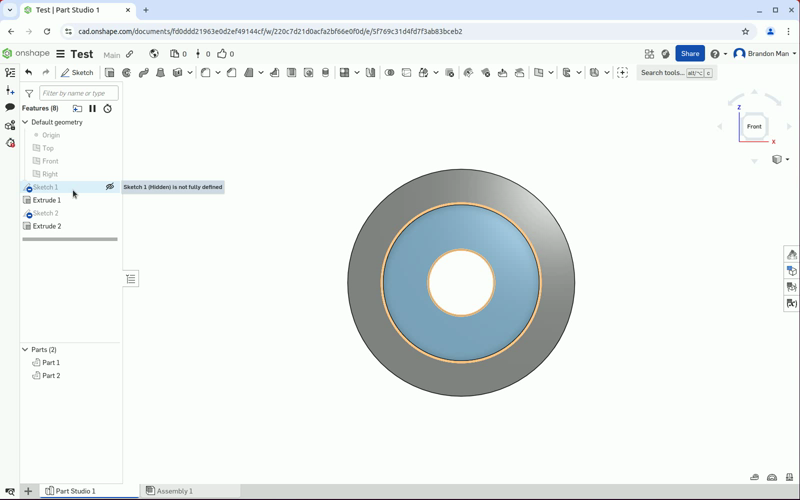
click(73, 189)
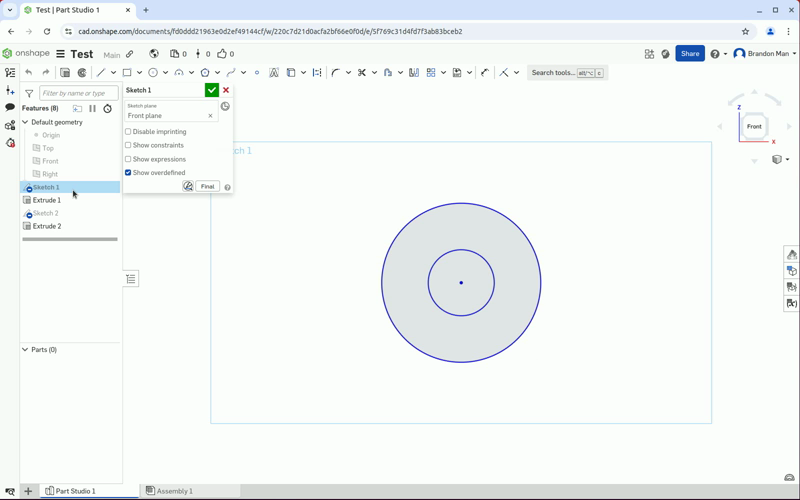
mouse_move(229, 92)
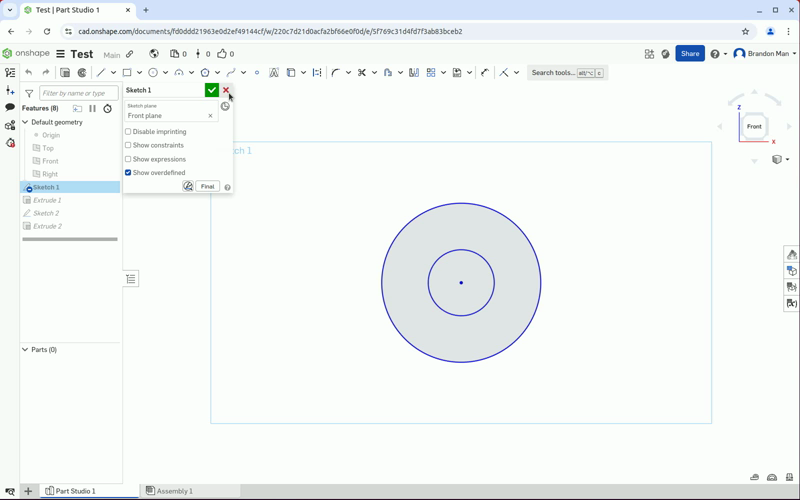
click(229, 92)
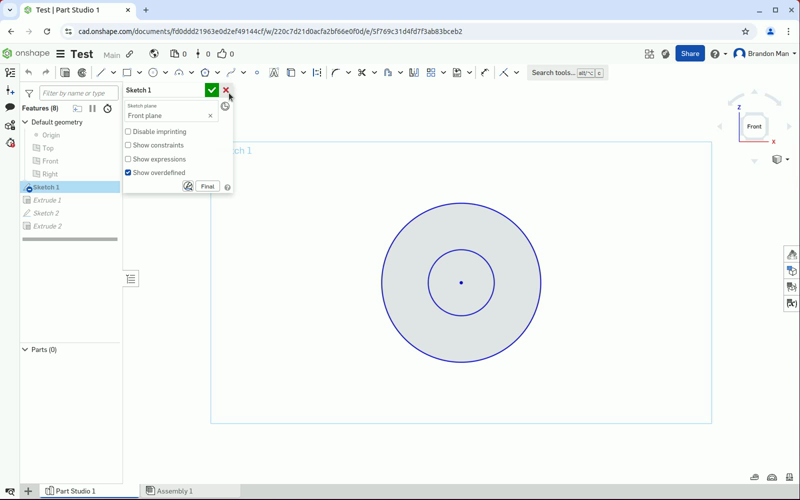
key(shift+s)
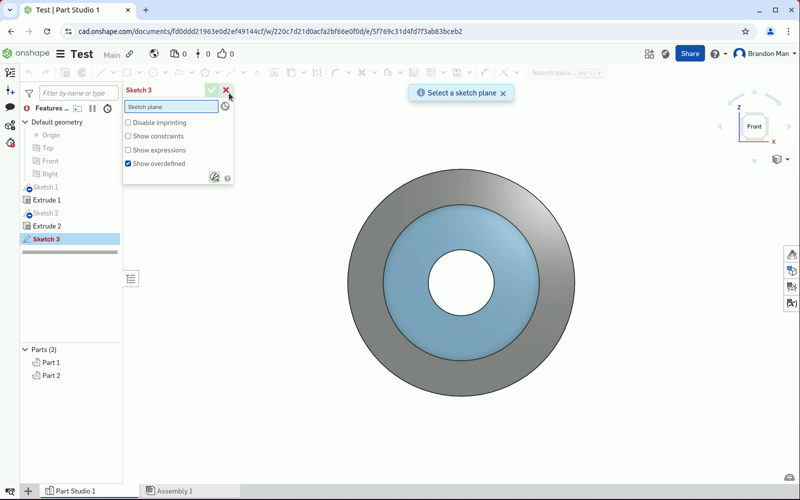
mouse_move(73, 163)
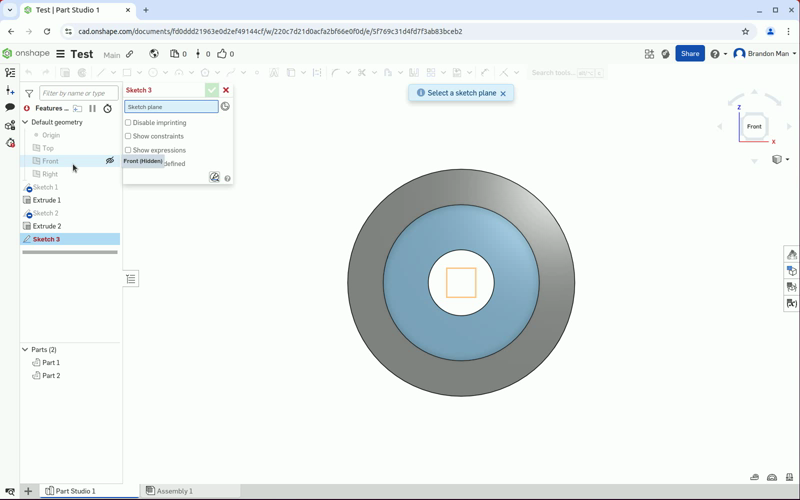
click(73, 163)
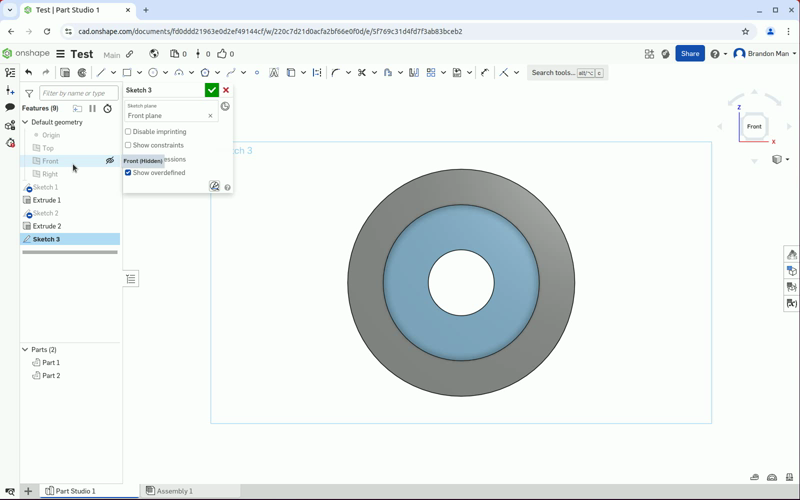
mouse_move(73, 352)
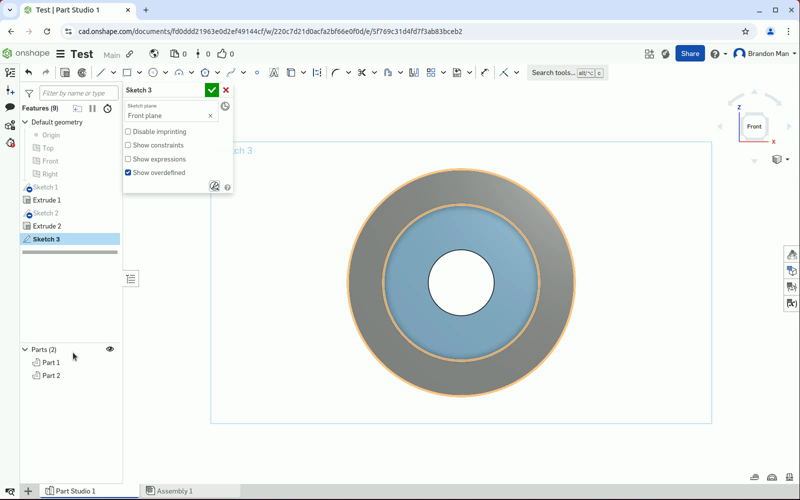
key(y)
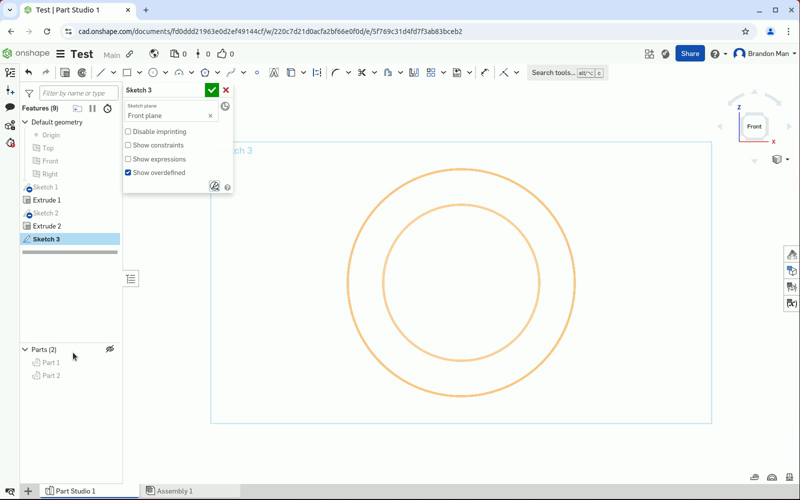
key(c)
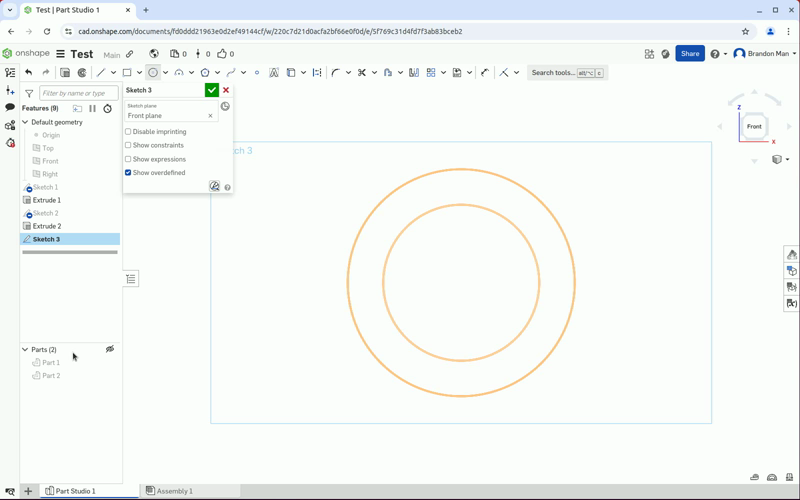
key_down(shift)
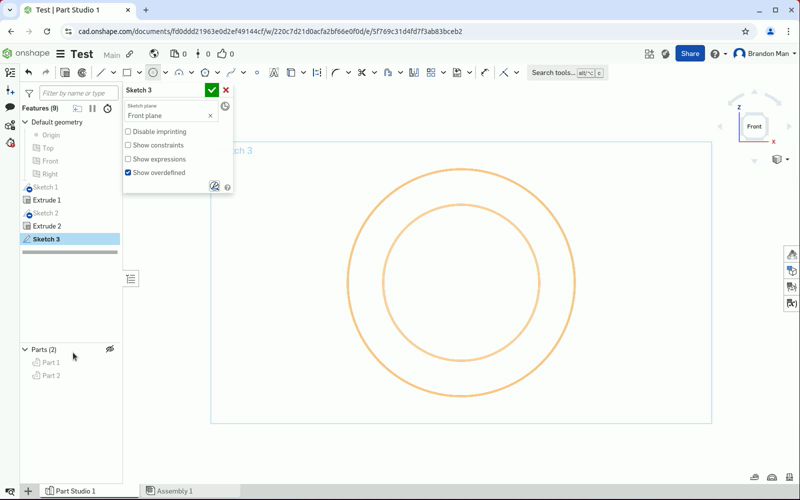
mouse_move(461, 282)
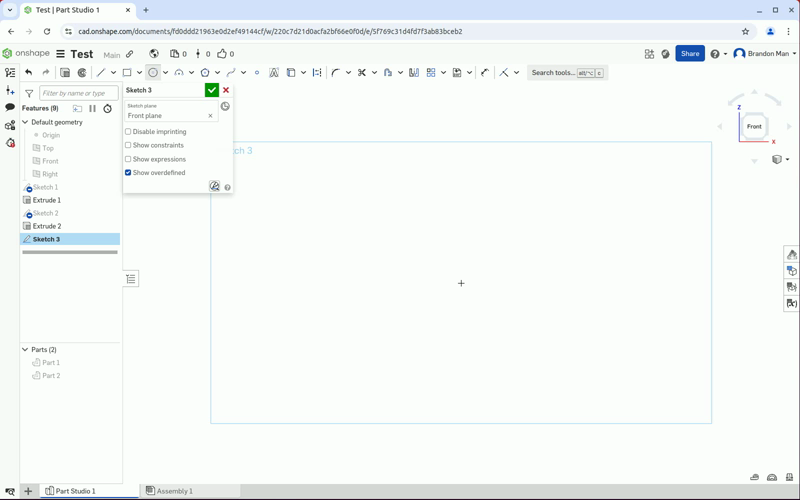
click(461, 282)
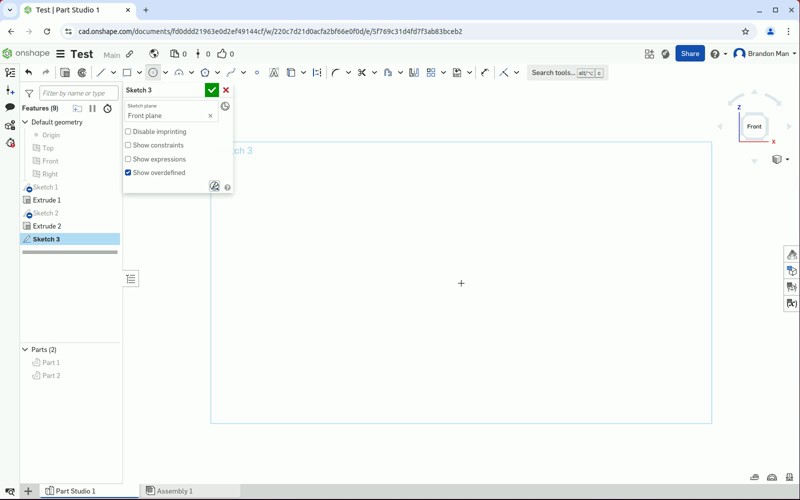
key_up(shift)
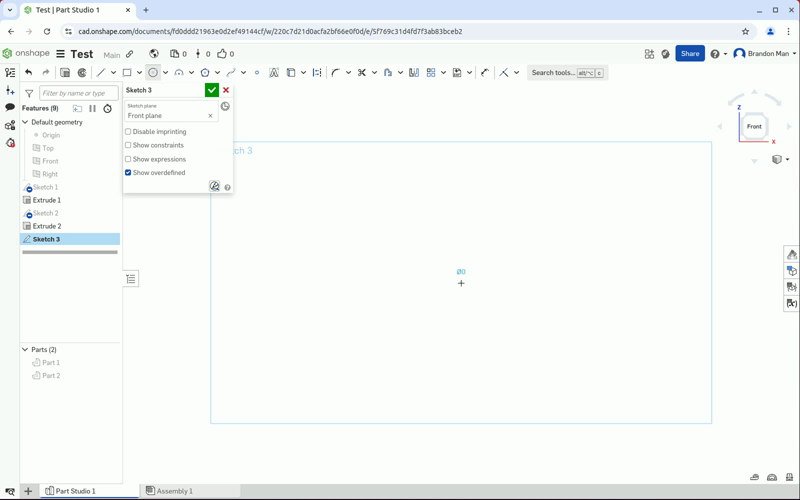
mouse_move(495, 282)
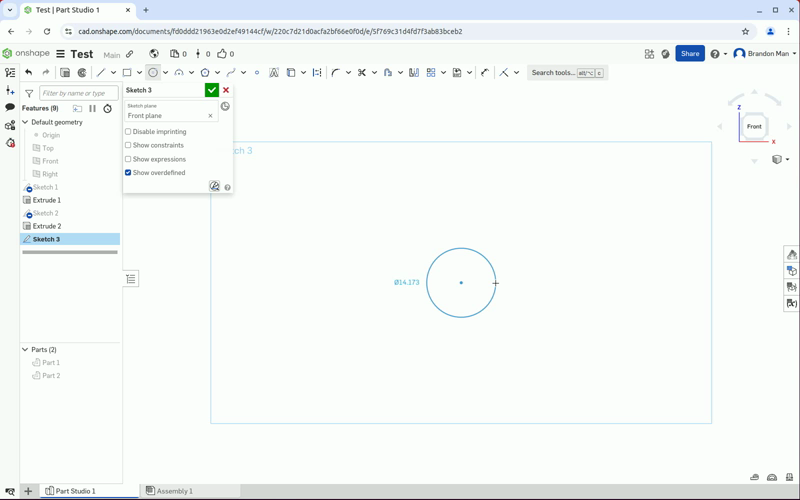
click(495, 282)
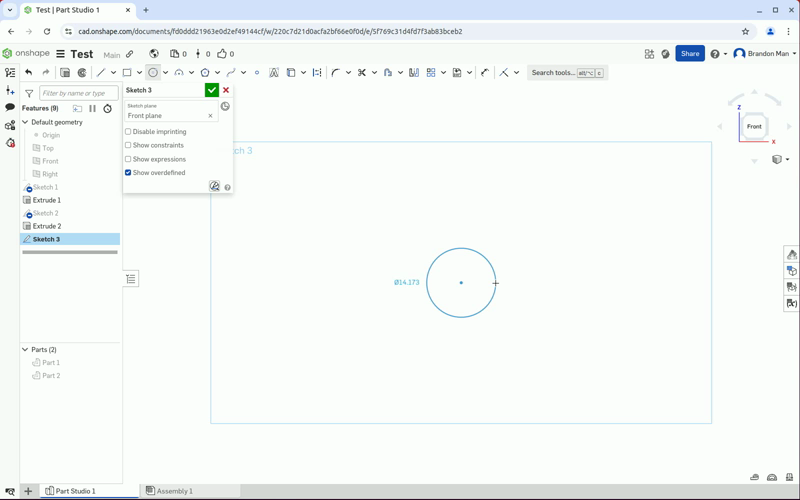
key(esc)
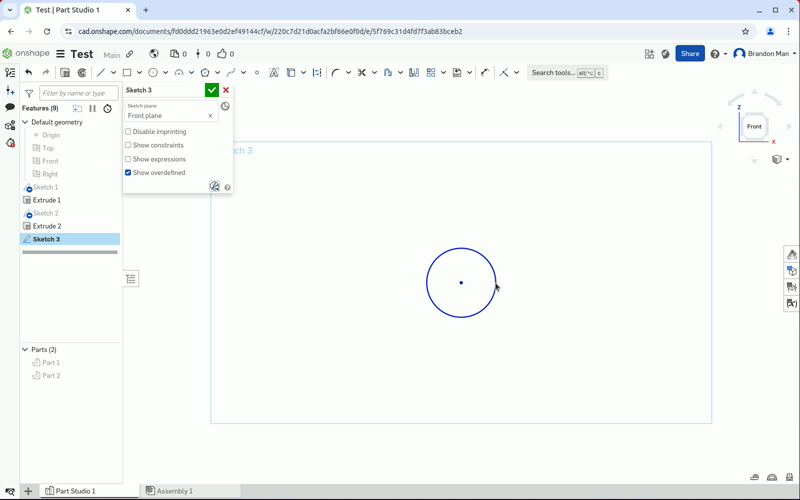
key(c)
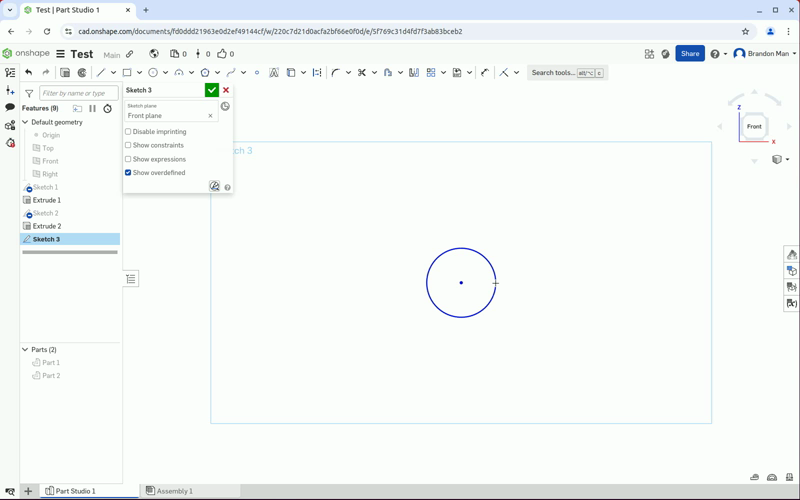
key_down(shift)
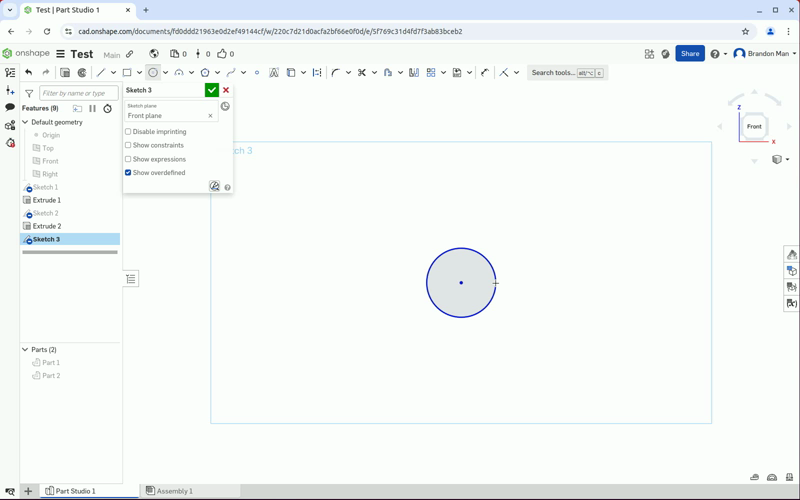
mouse_move(461, 282)
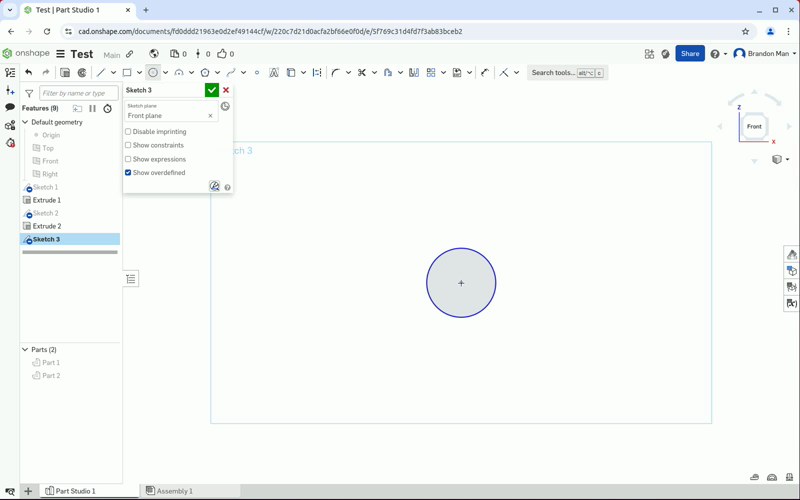
click(461, 282)
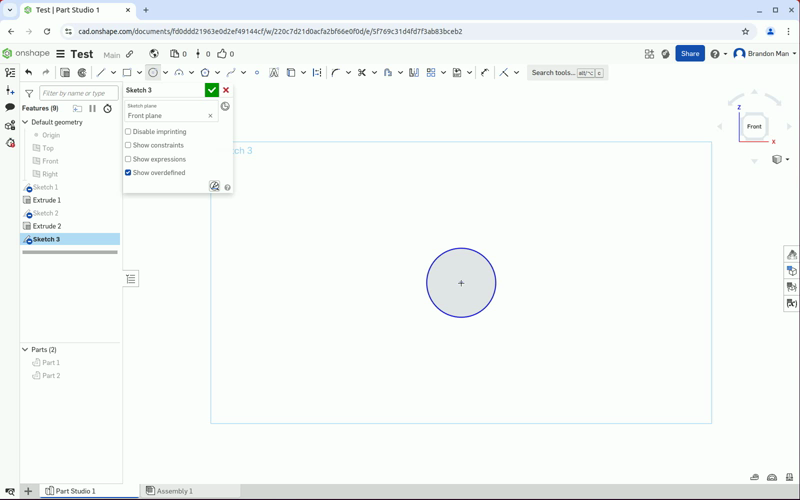
key_up(shift)
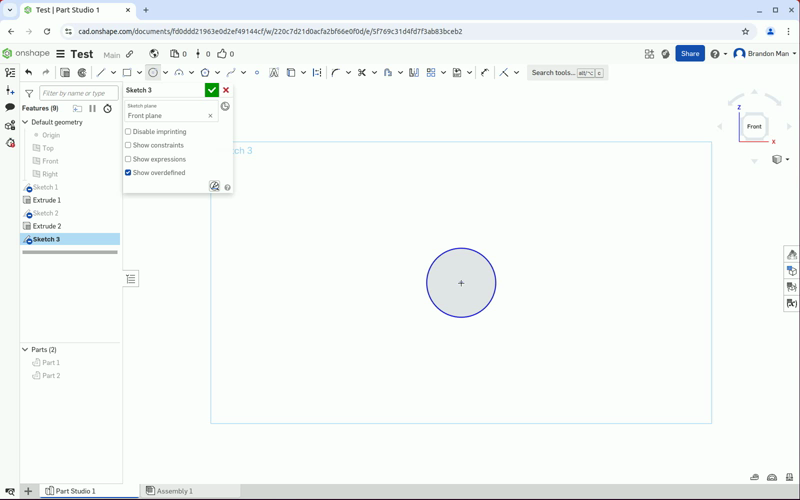
mouse_move(477, 282)
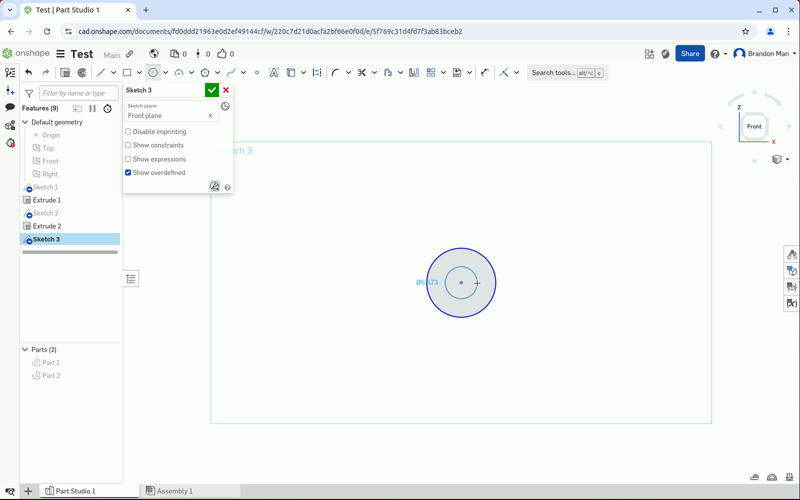
click(477, 282)
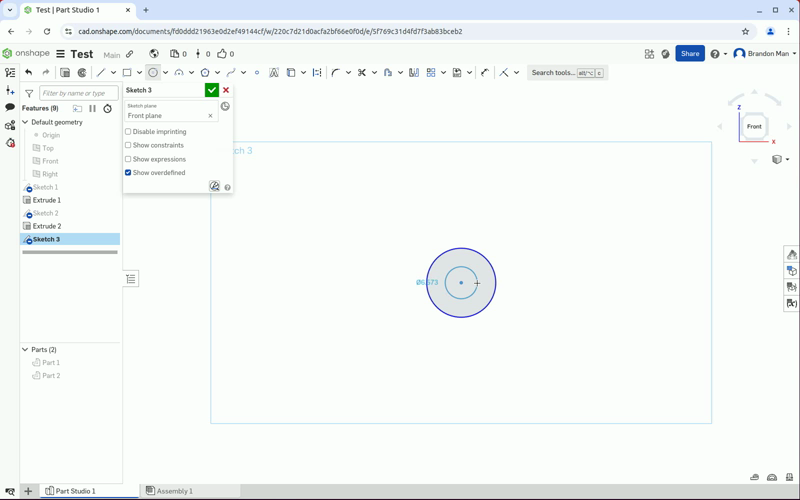
key(esc)
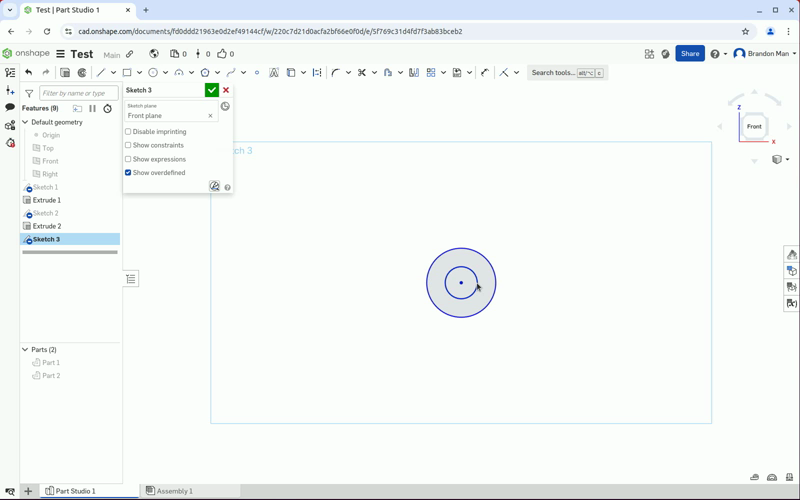
mouse_move(467, 309)
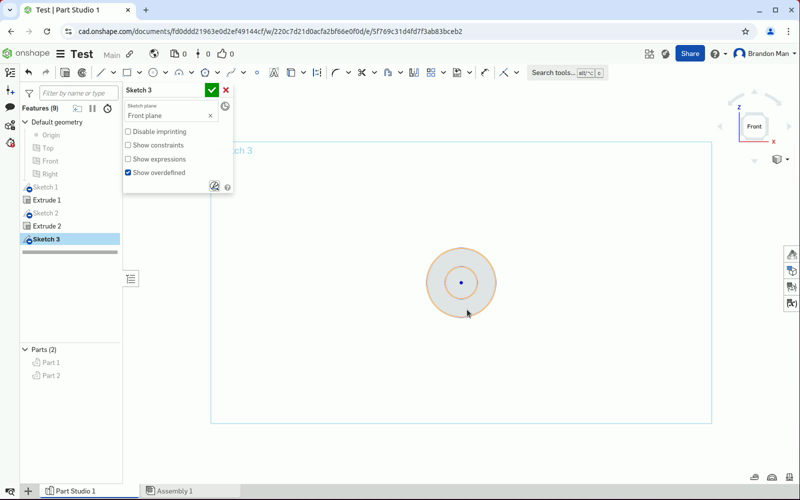
click(467, 309)
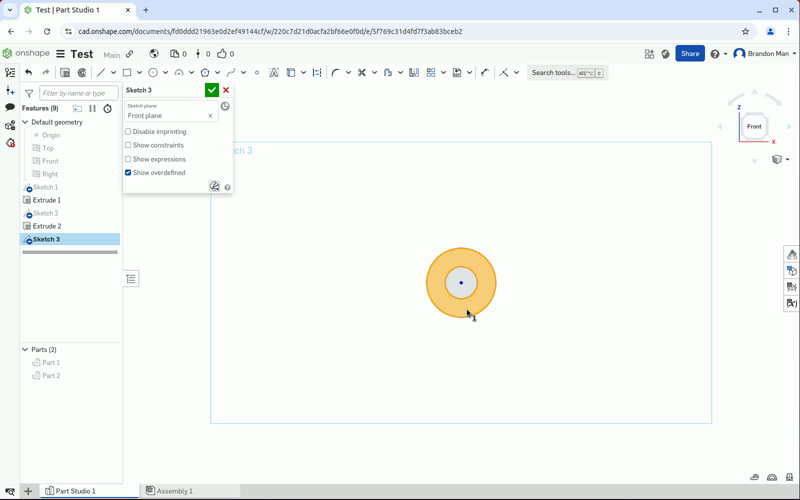
mouse_move(73, 352)
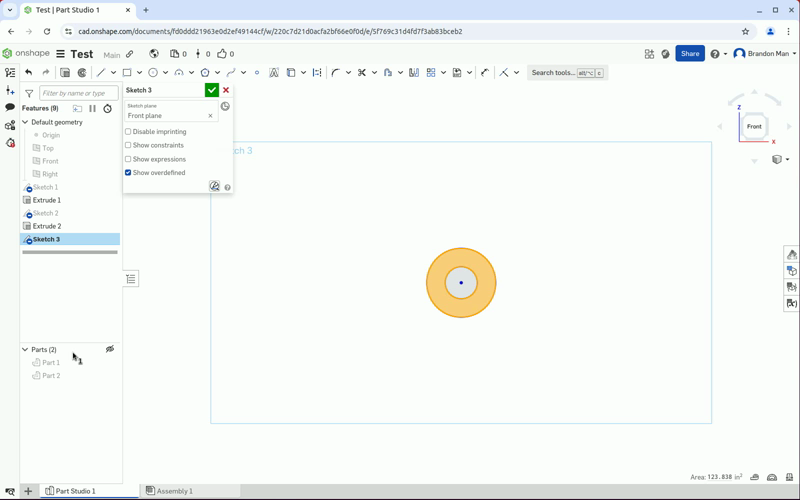
key(shift+y)
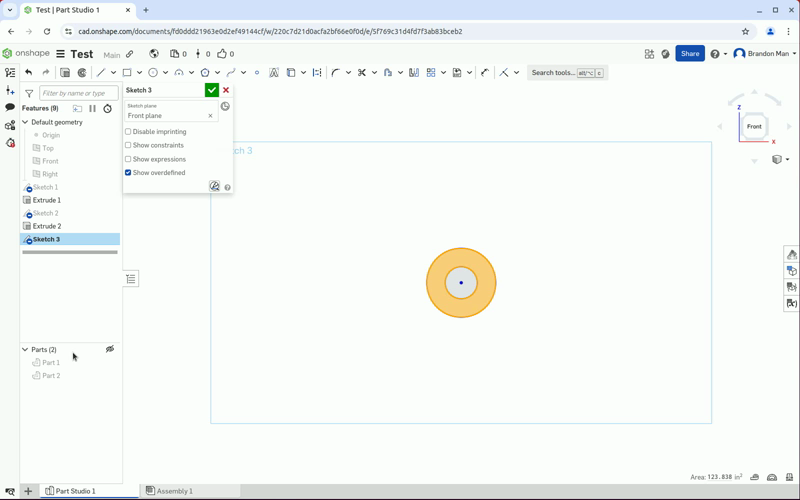
key(shift+e)
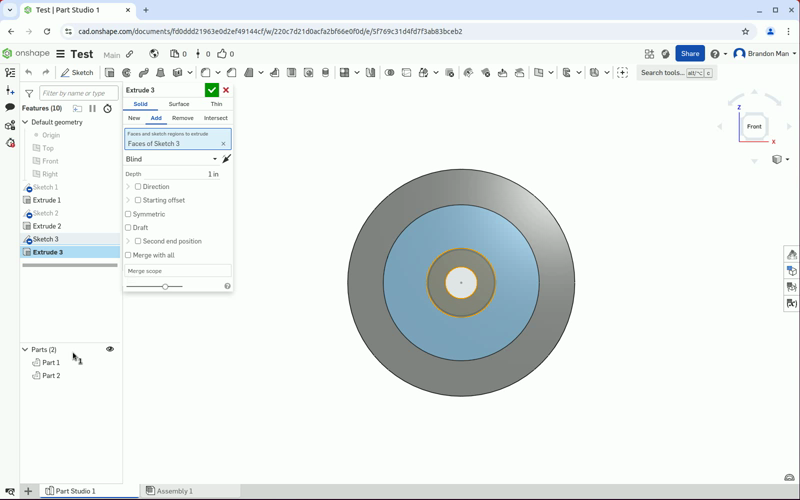
mouse_move(143, 106)
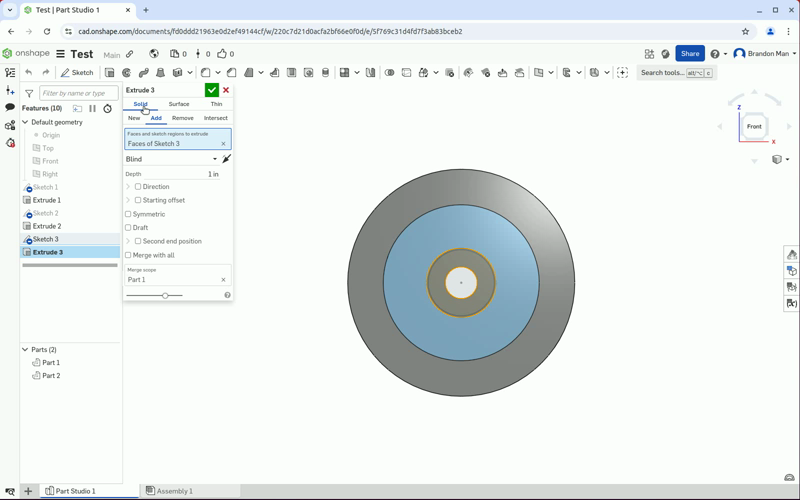
click(143, 106)
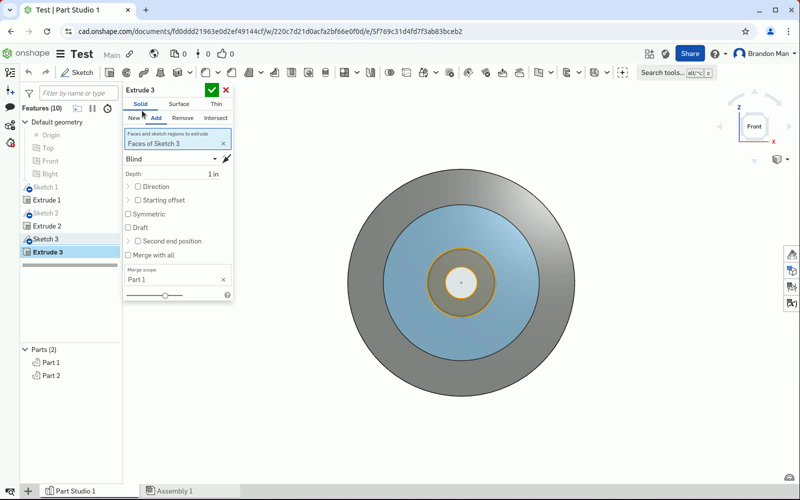
mouse_move(137, 120)
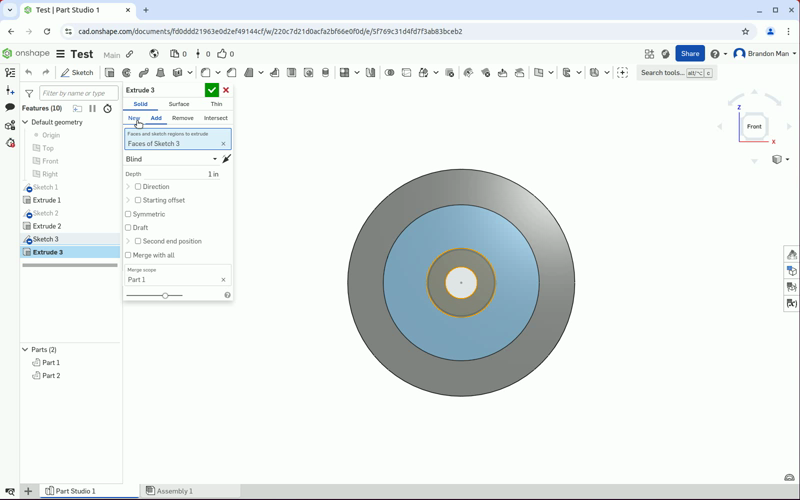
click(137, 120)
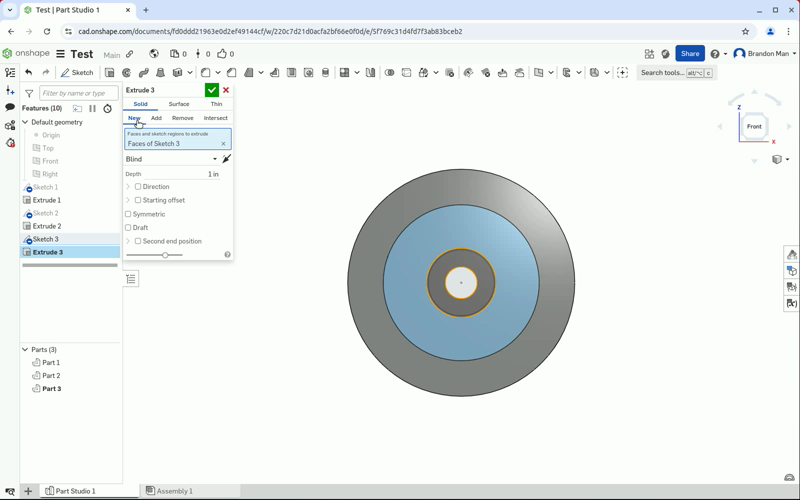
key(tab, 4)
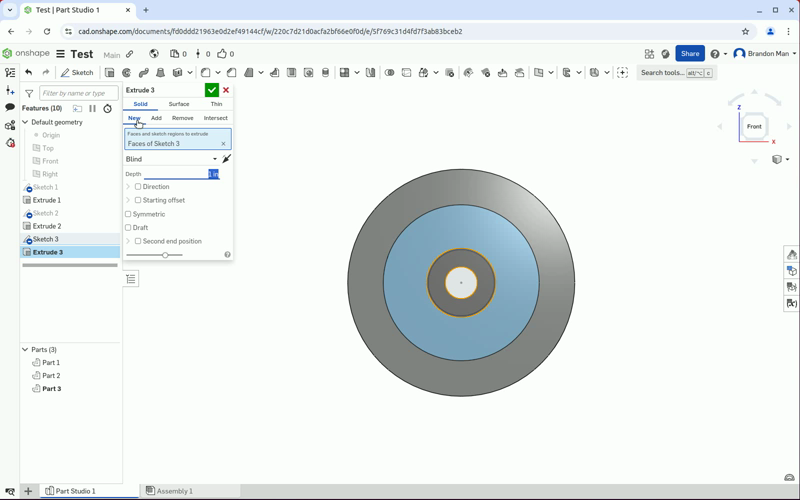
text(6.258)
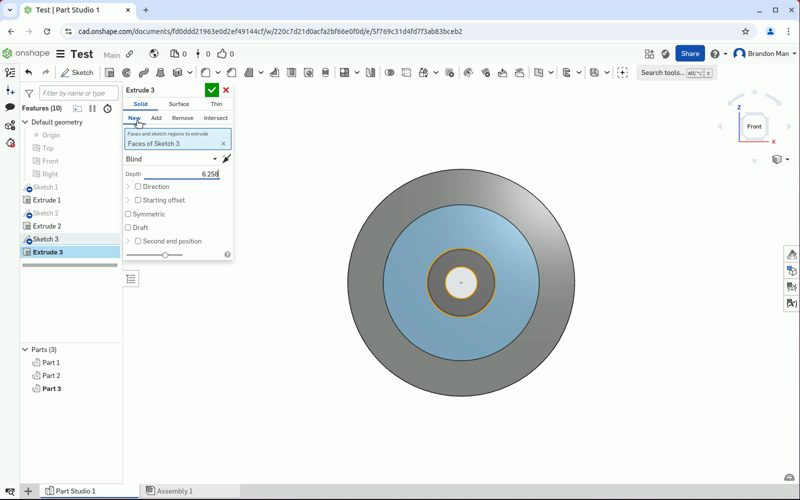
key(tab, 3)
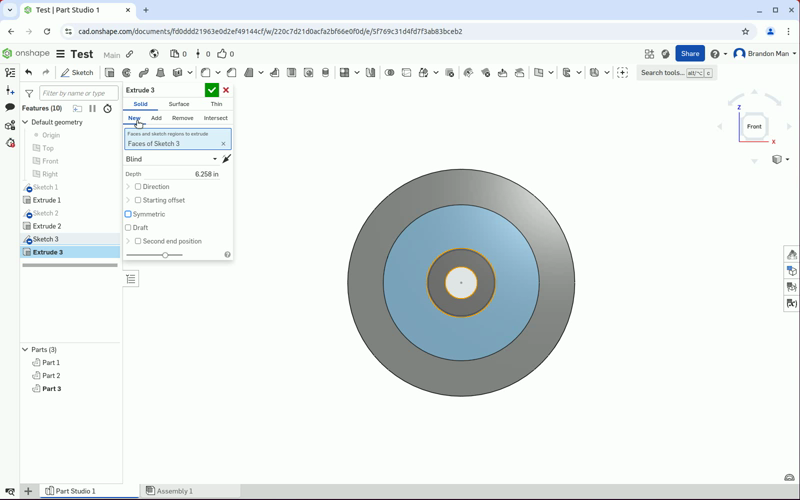
key(space)
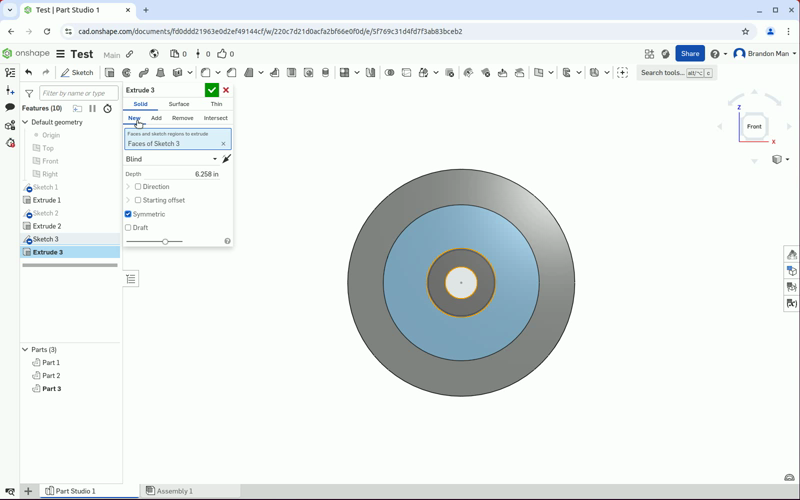
key(enter)
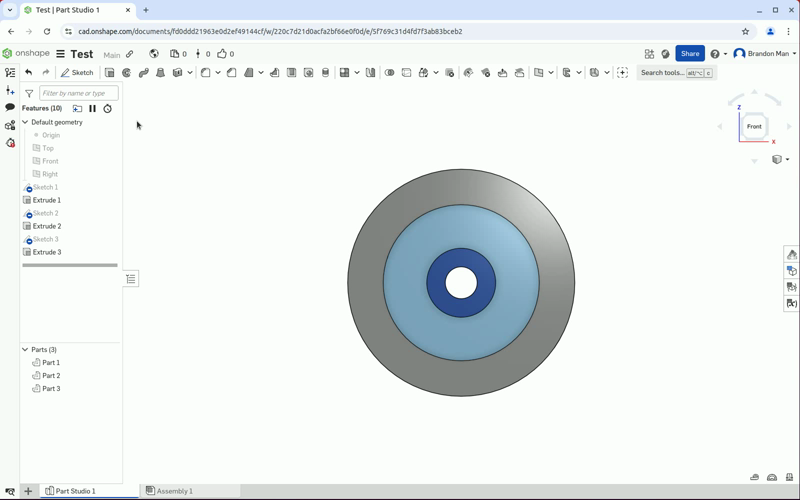
key(shift+h)
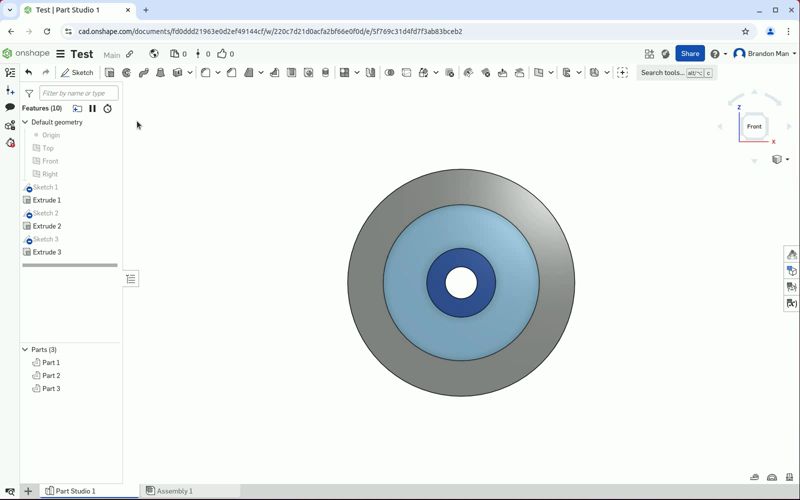
key(shift+h)
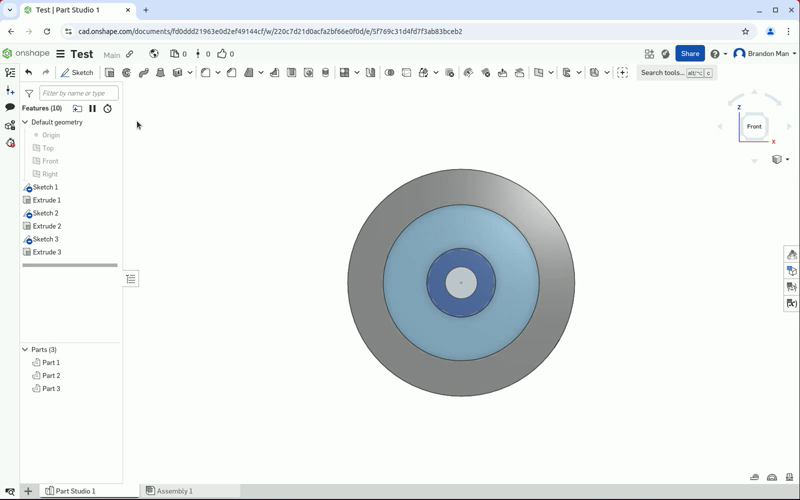
key(shift+7)
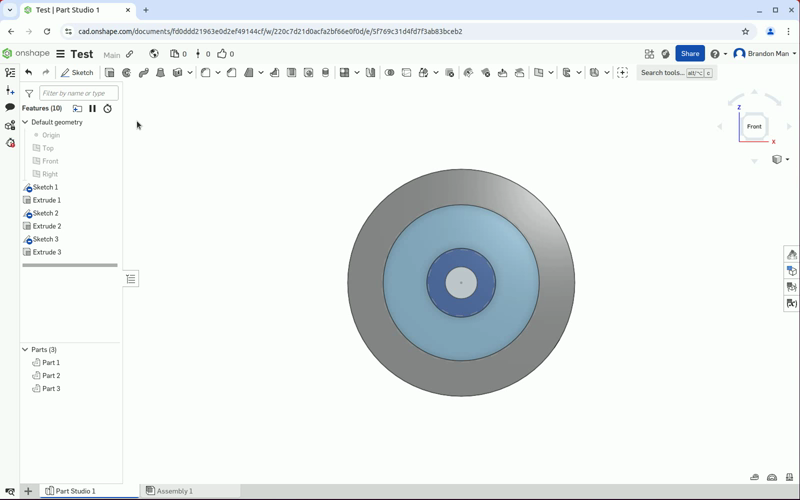
key(left, 2)
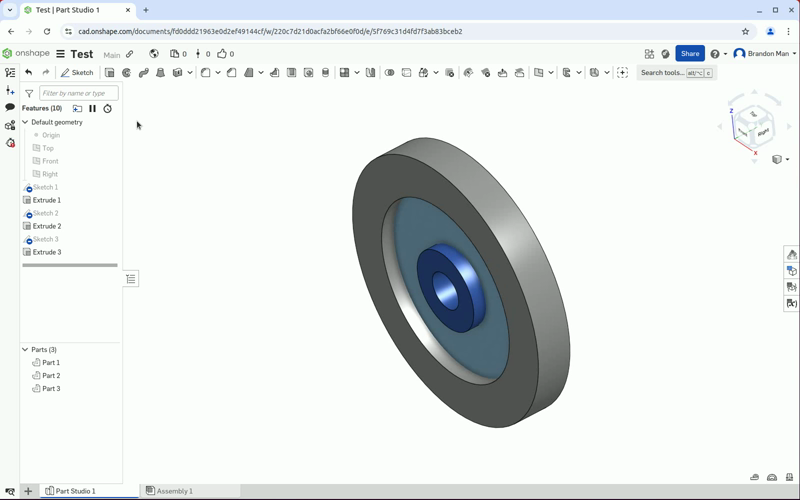
key(down, 2)
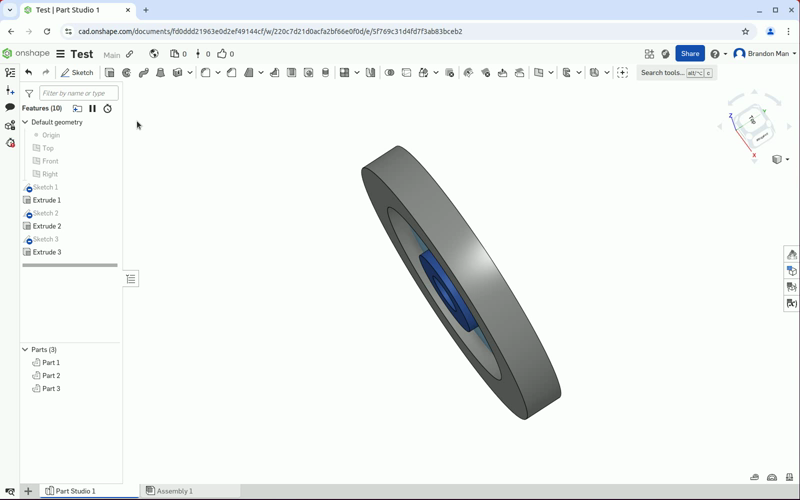
key(up, 2)
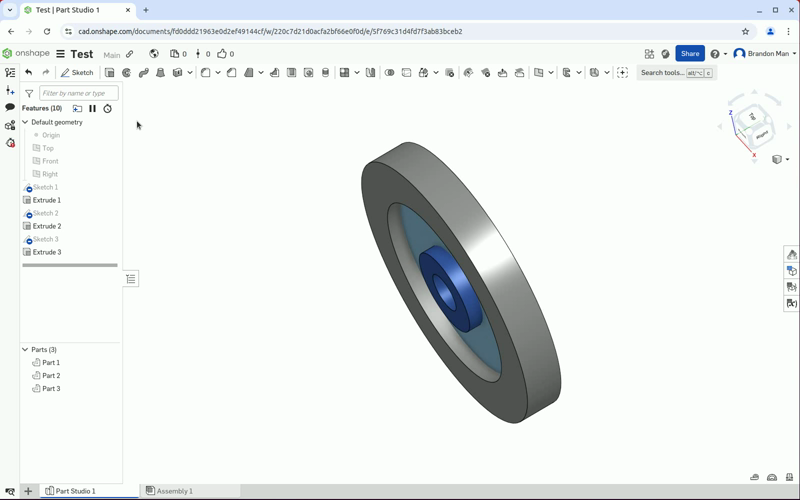
key(right, 2)
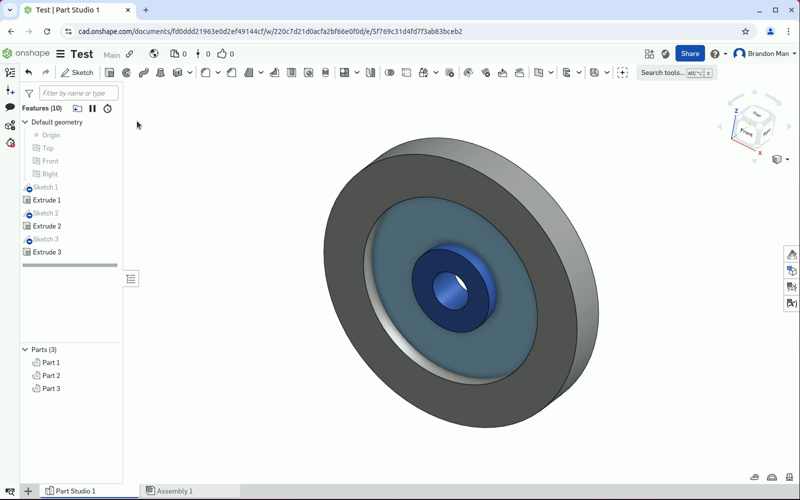
mouse_move(73, 189)
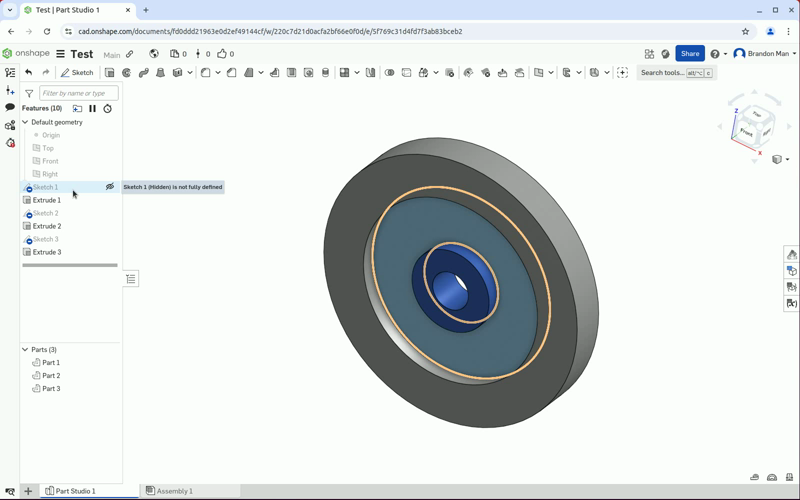
click(73, 189)